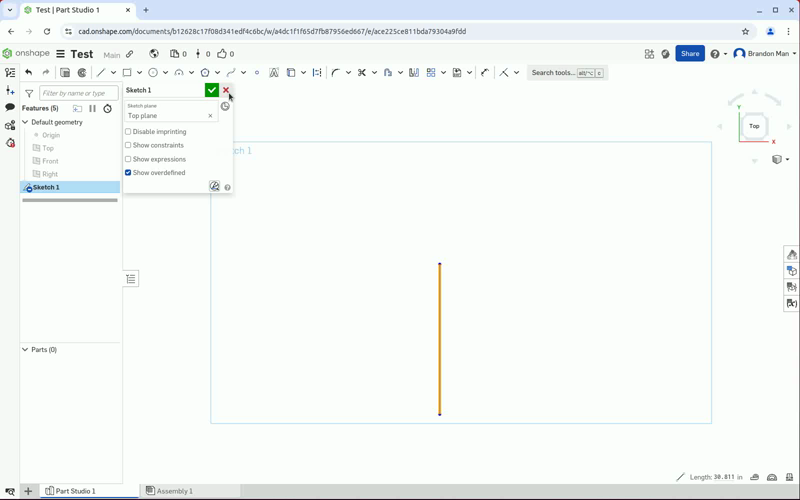
key(shift+h)
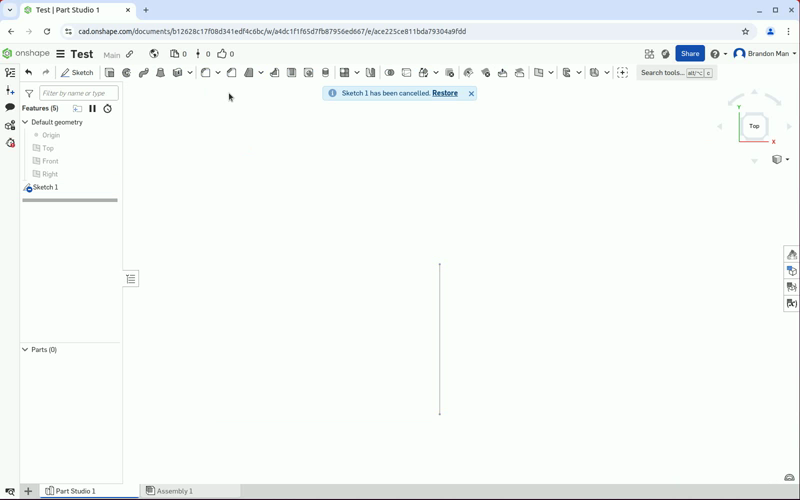
key(shift+s)
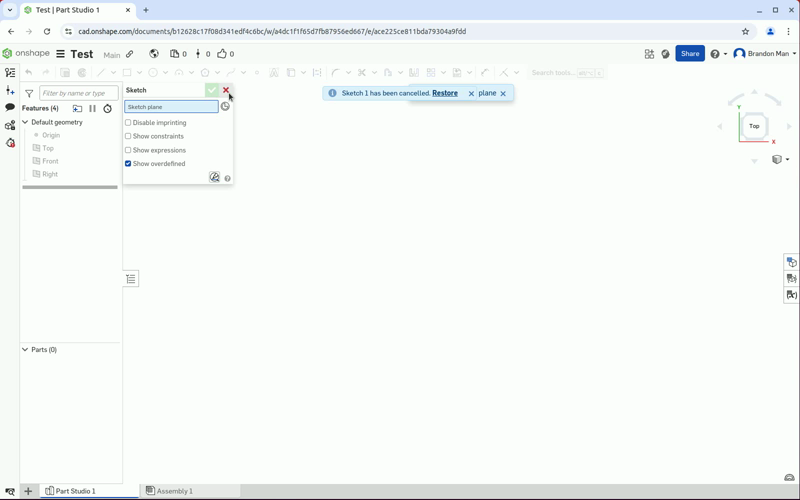
mouse_move(73, 150)
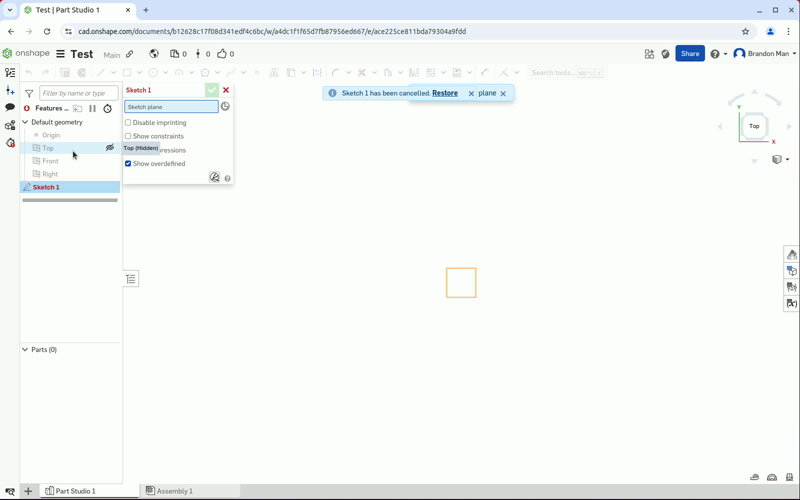
click(73, 150)
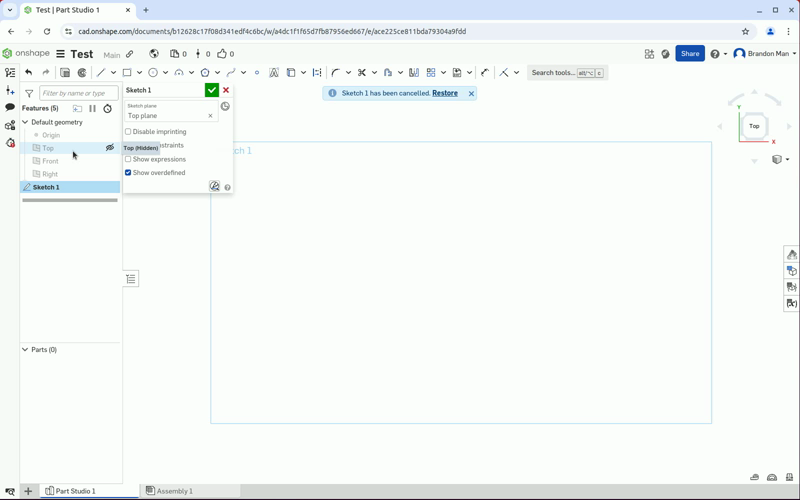
mouse_move(73, 352)
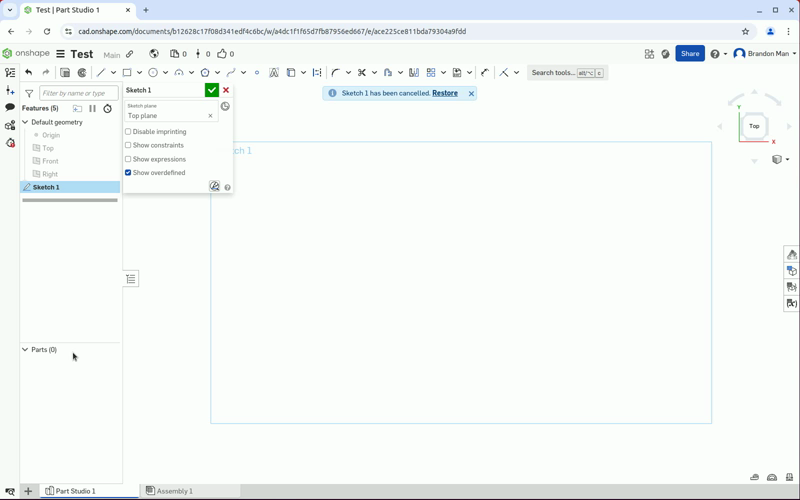
key(y)
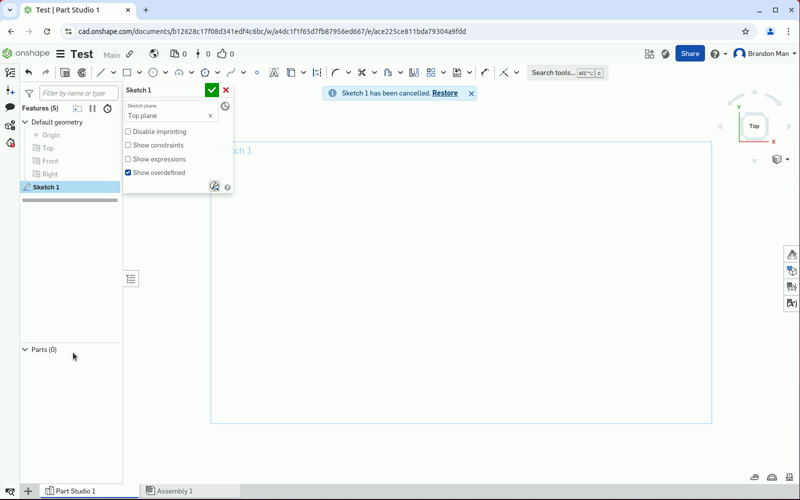
key(c)
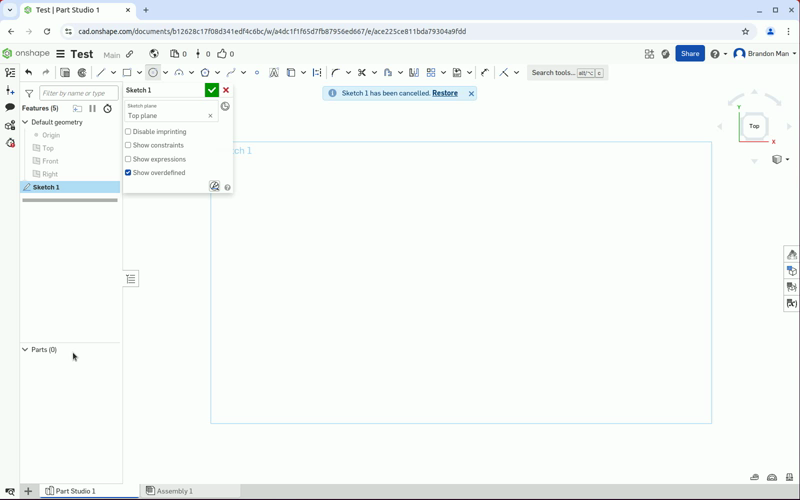
key_down(shift)
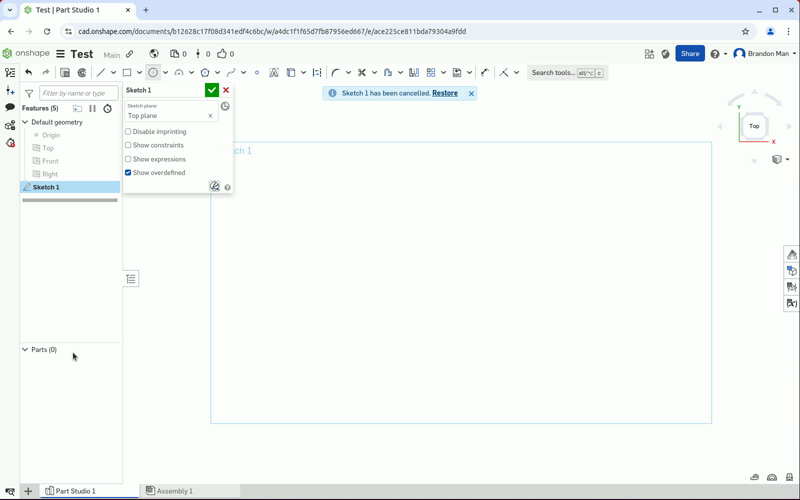
mouse_move(460, 282)
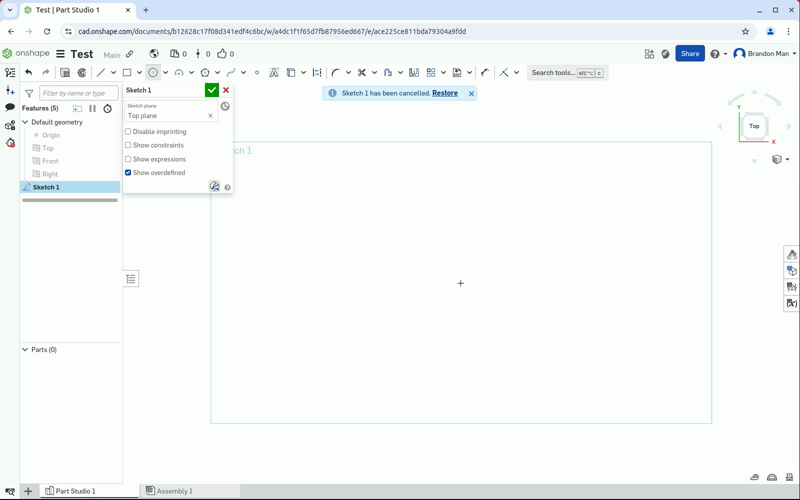
click(460, 282)
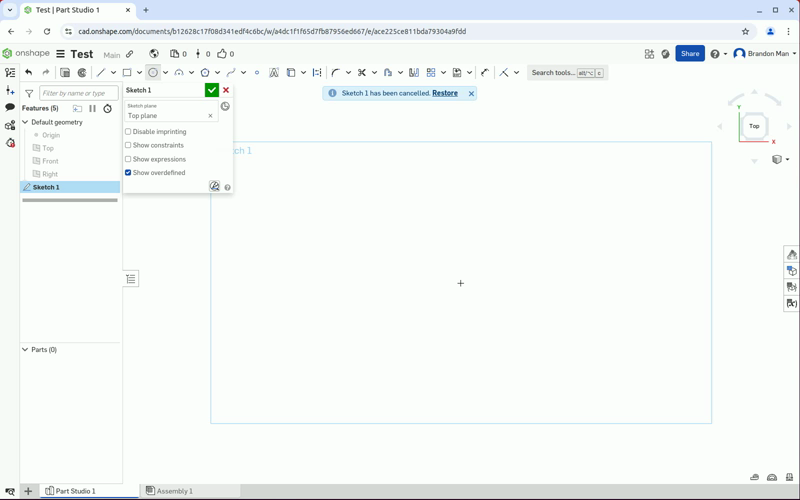
key_up(shift)
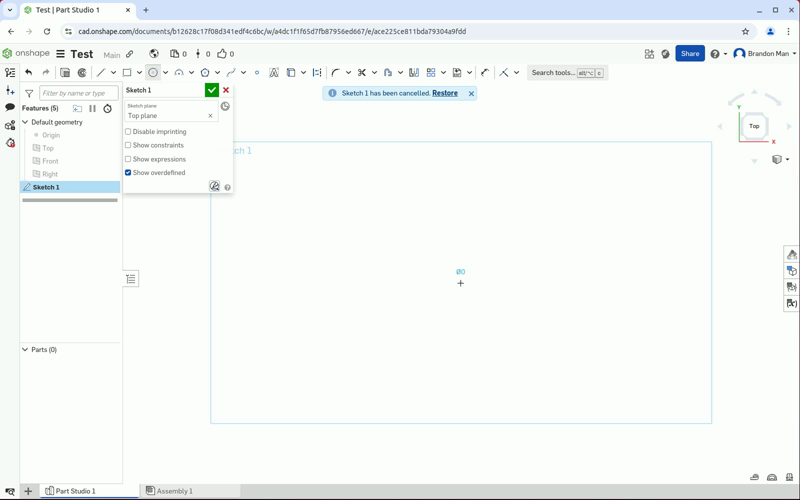
mouse_move(573, 282)
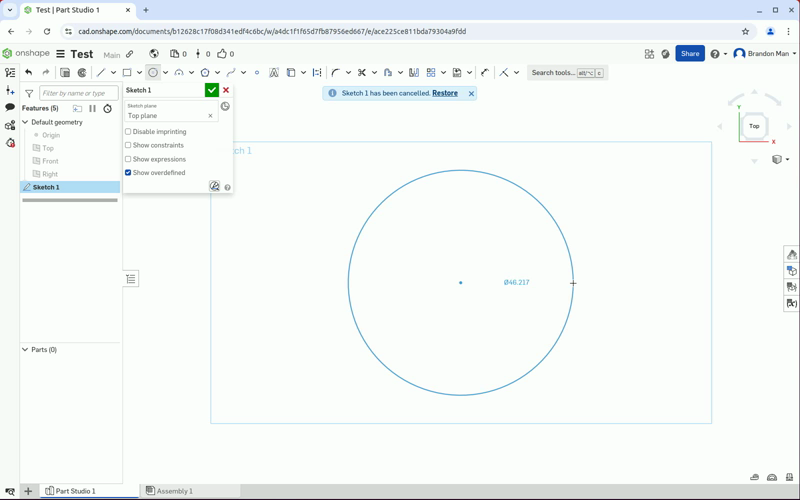
click(573, 282)
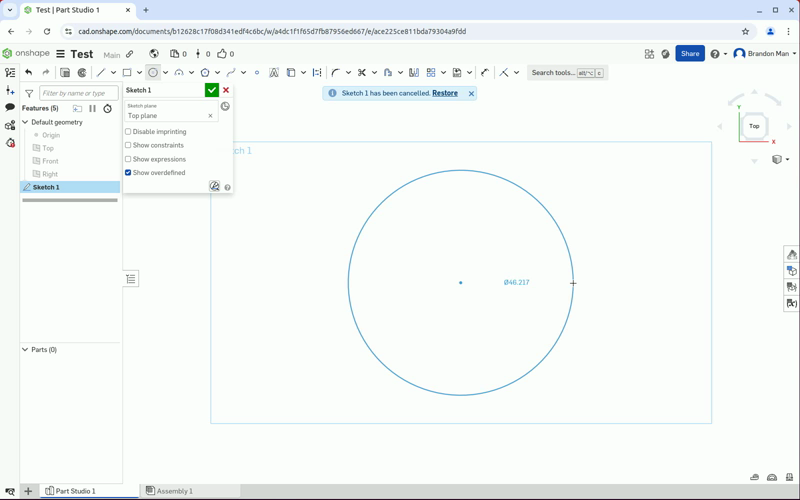
key(esc)
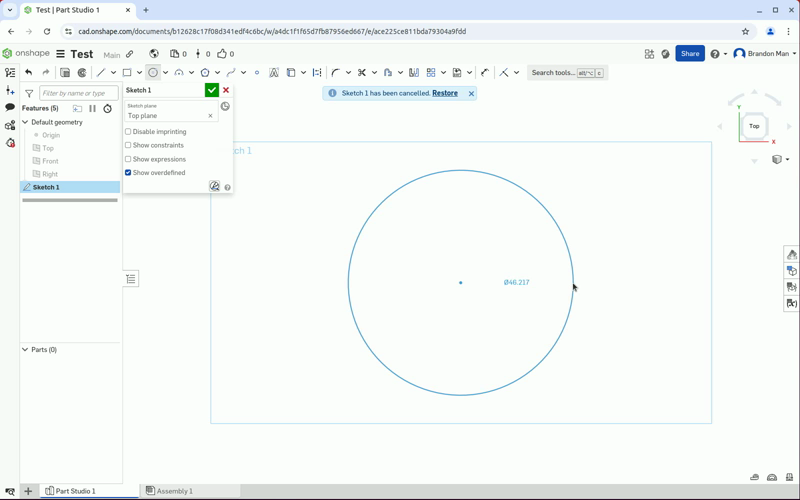
mouse_move(415, 227)
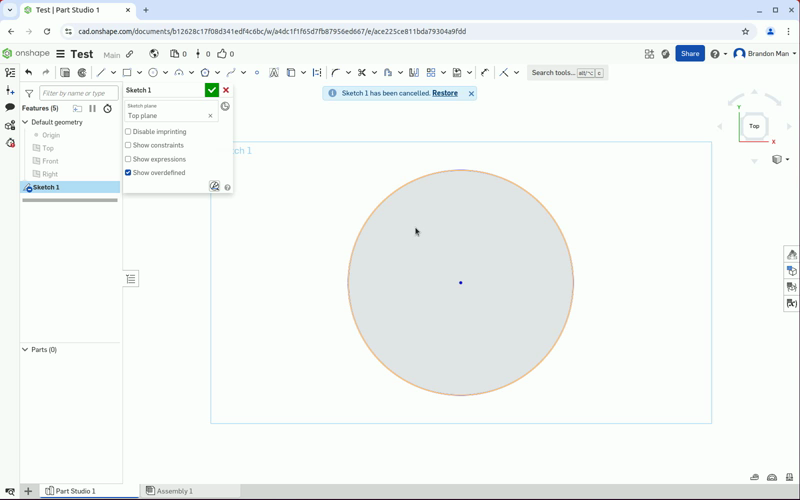
click(415, 227)
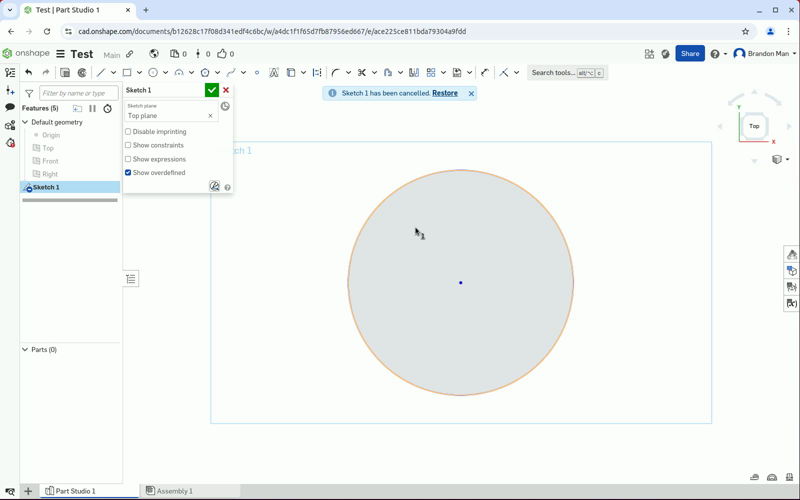
mouse_move(73, 352)
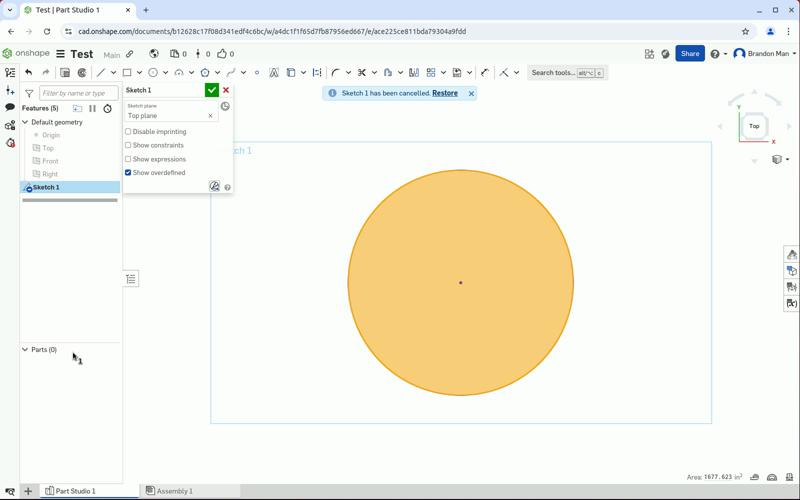
key(shift+y)
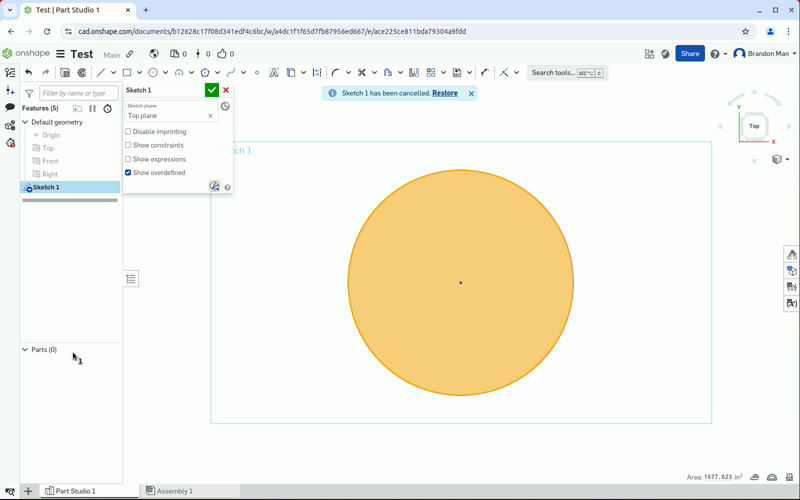
key(shift+e)
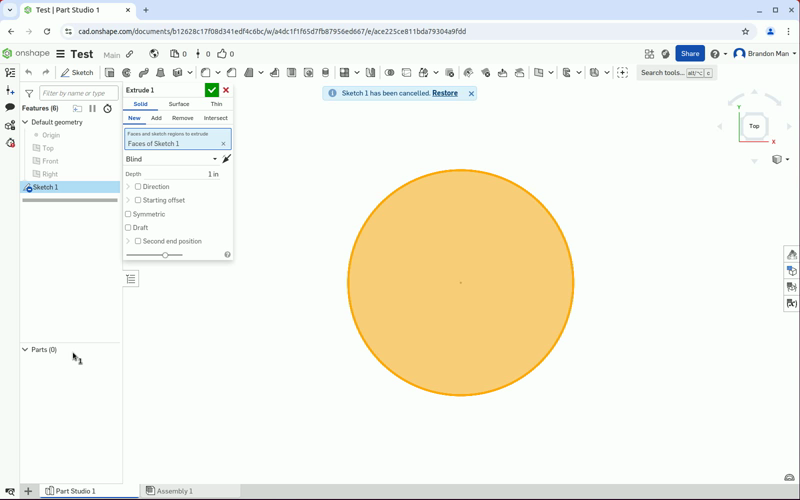
mouse_move(143, 106)
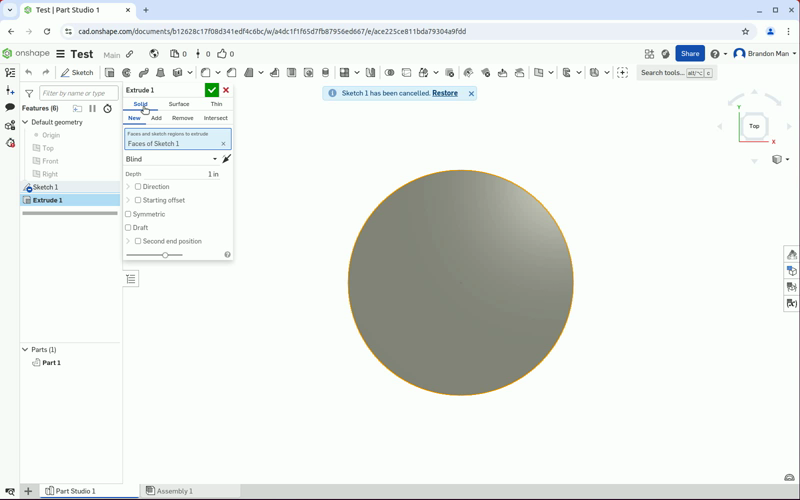
click(143, 106)
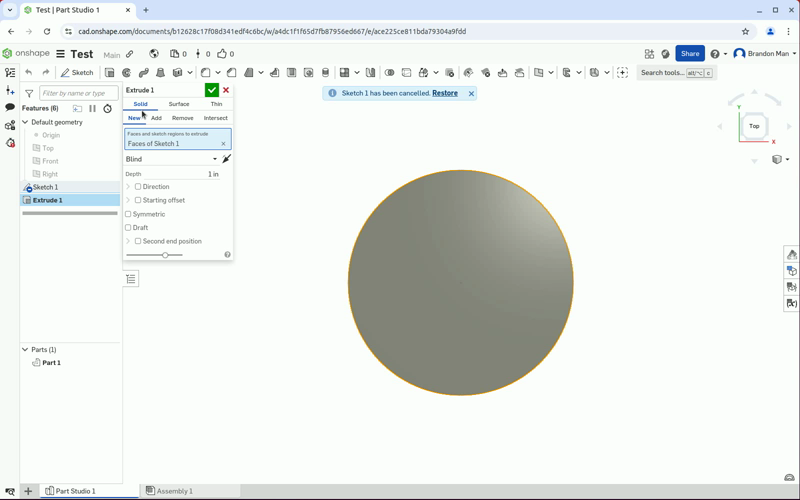
mouse_move(137, 120)
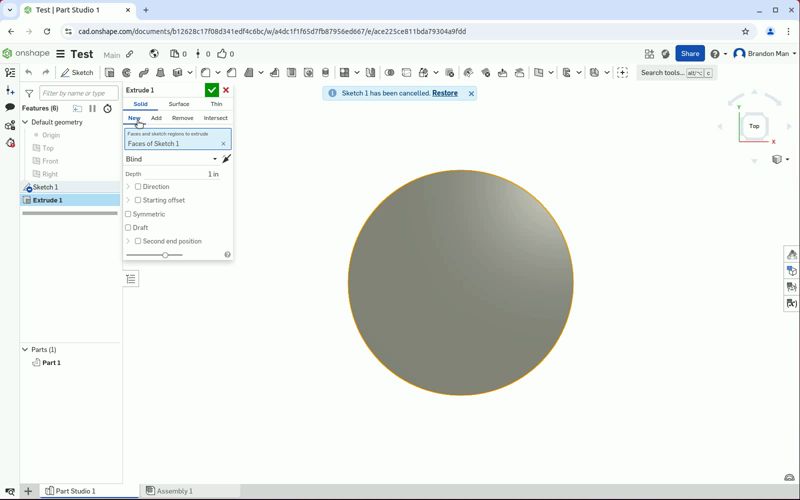
click(137, 120)
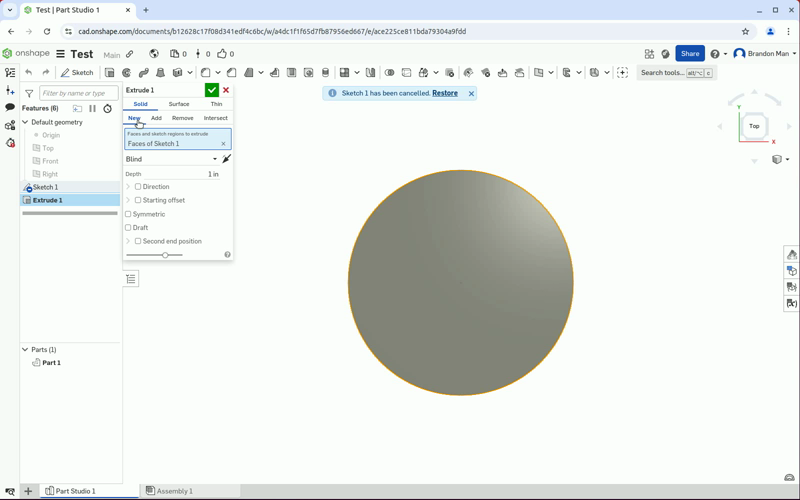
key(tab, 4)
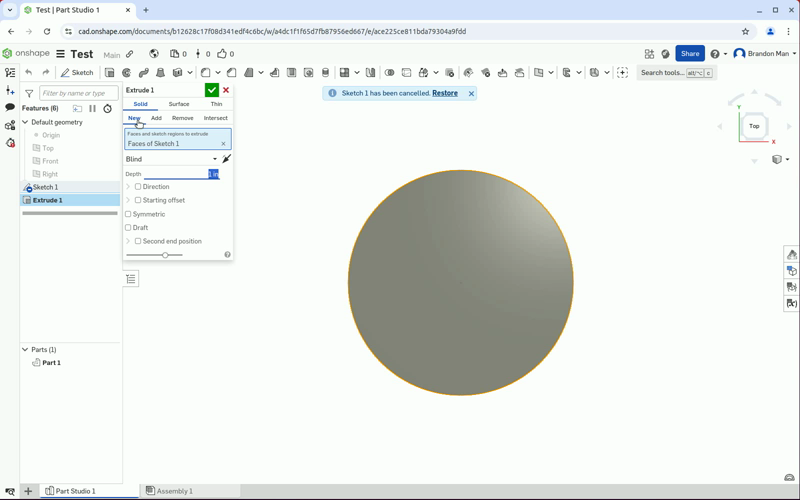
text(23.108)
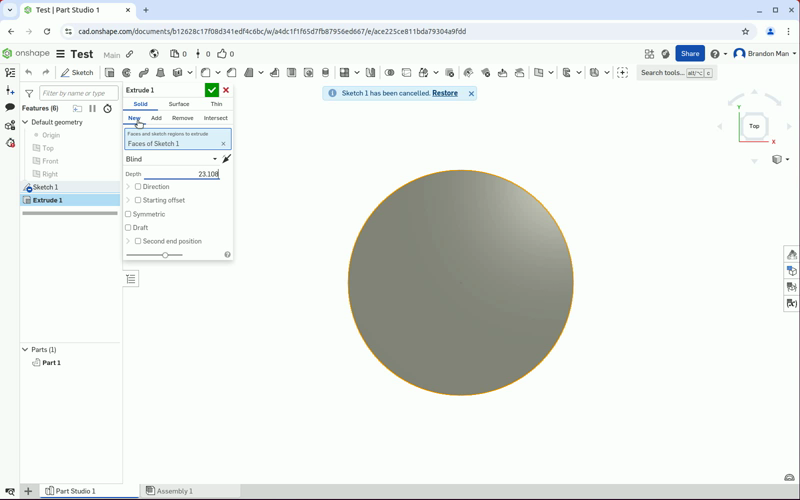
key(enter)
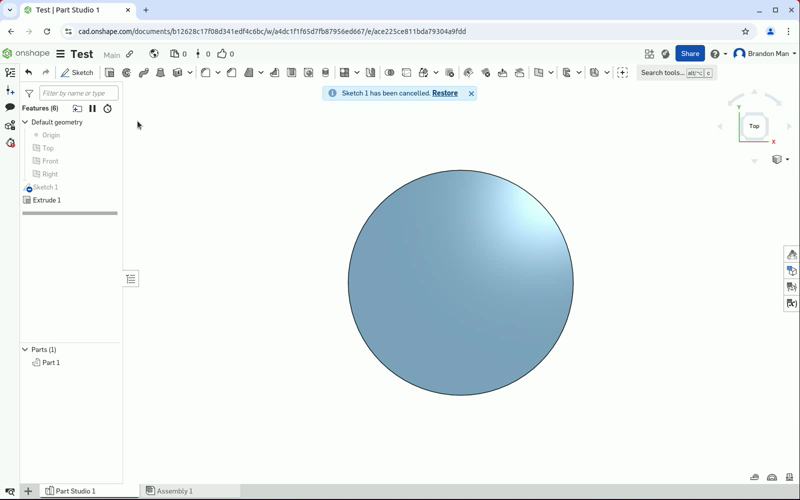
key(shift+h)
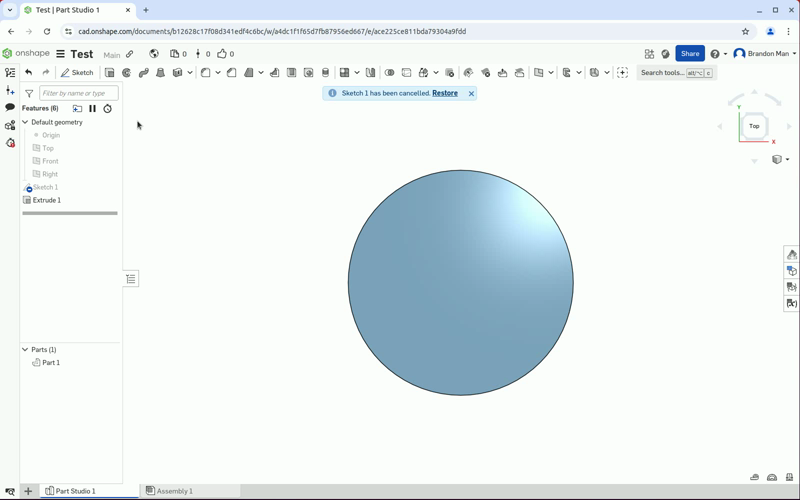
key(shift+h)
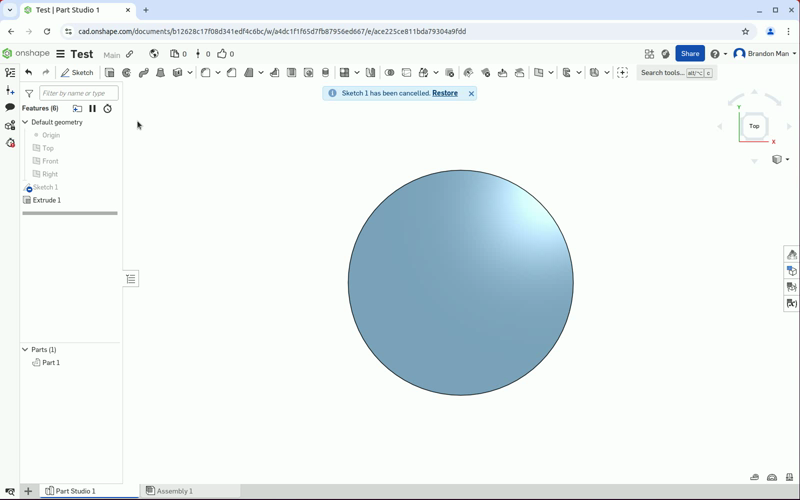
mouse_move(73, 189)
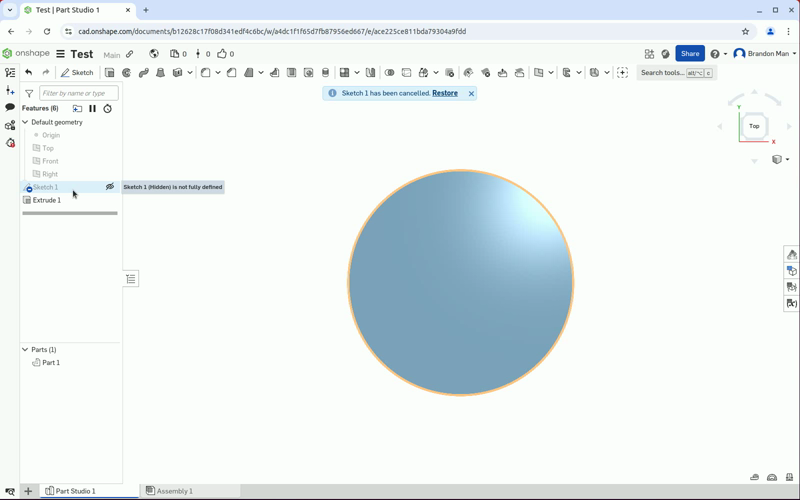
click(73, 189)
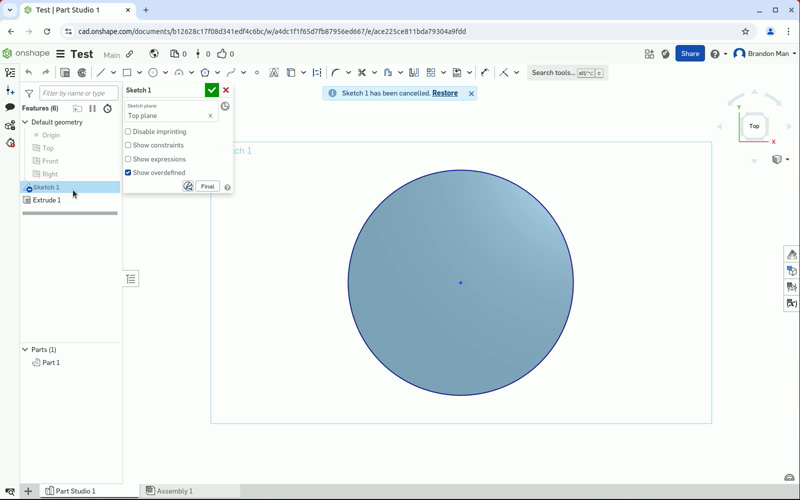
mouse_move(229, 92)
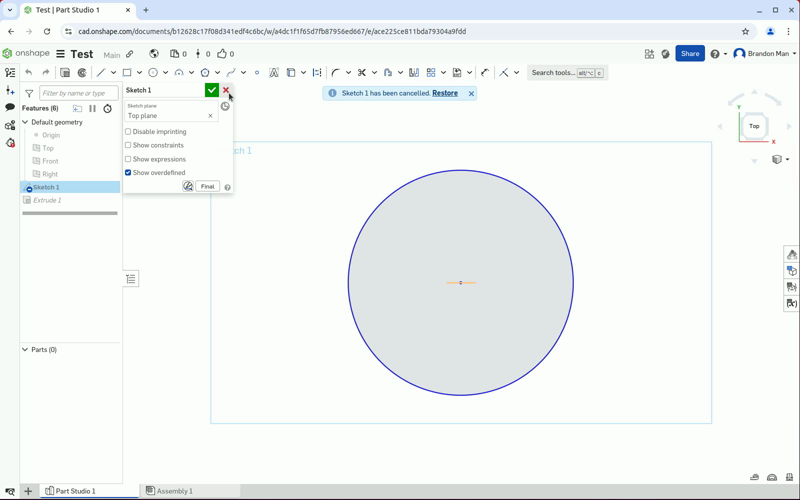
click(229, 92)
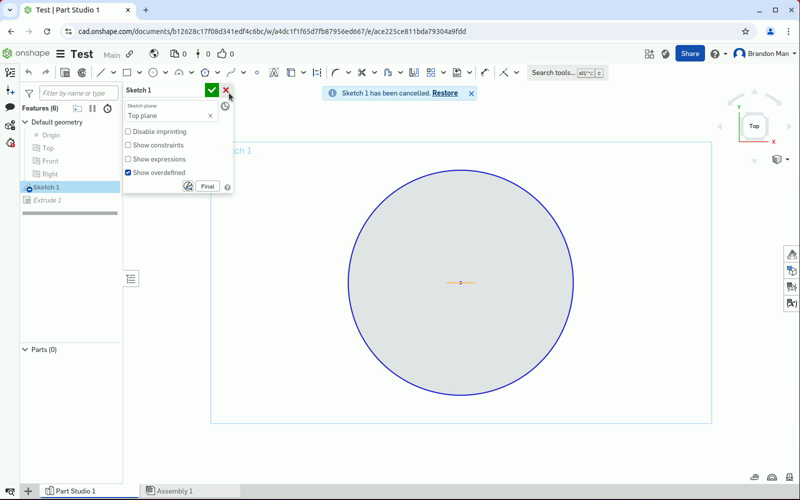
key(shift+s)
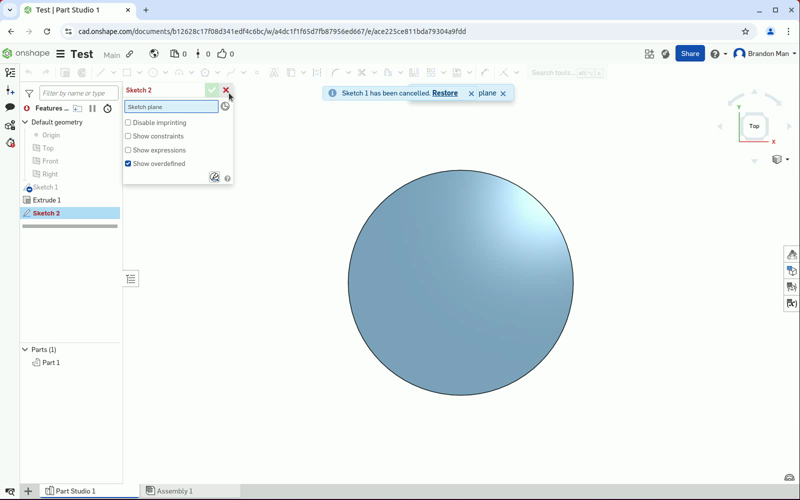
mouse_move(73, 150)
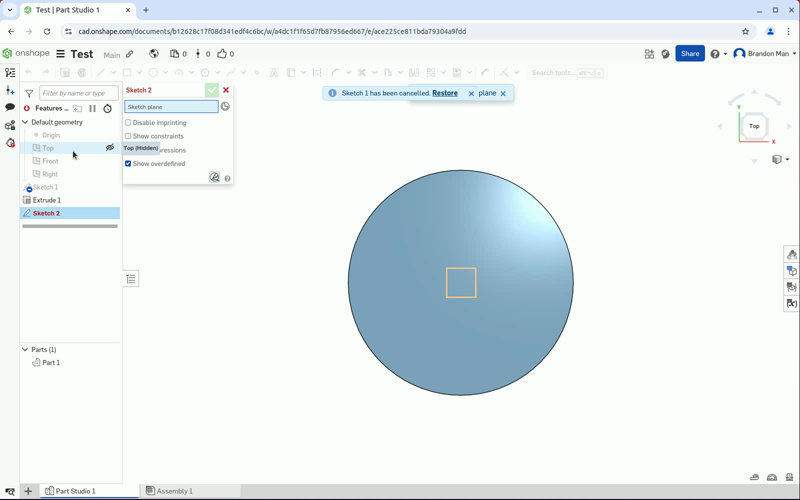
click(73, 150)
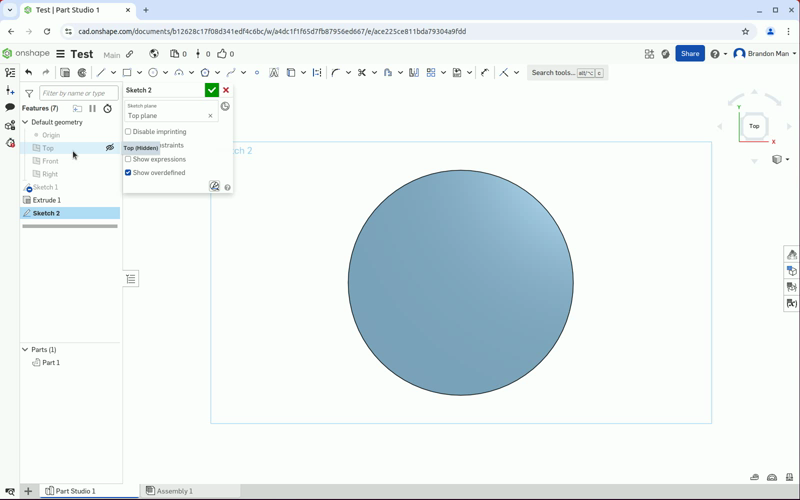
mouse_move(73, 352)
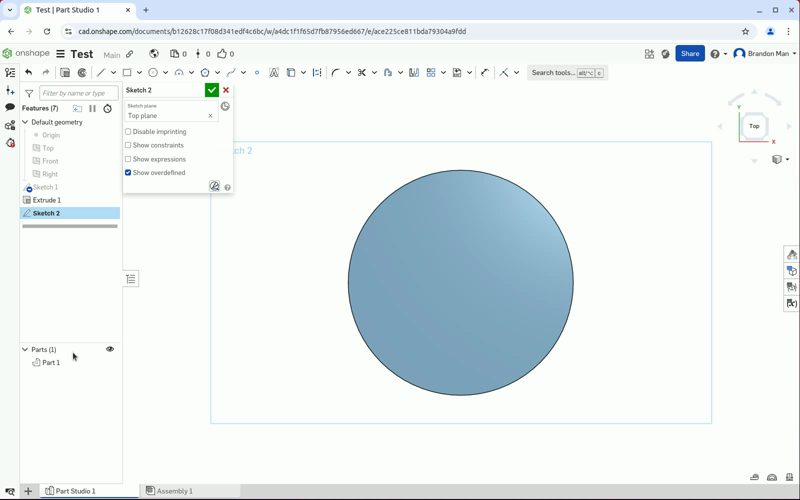
key(y)
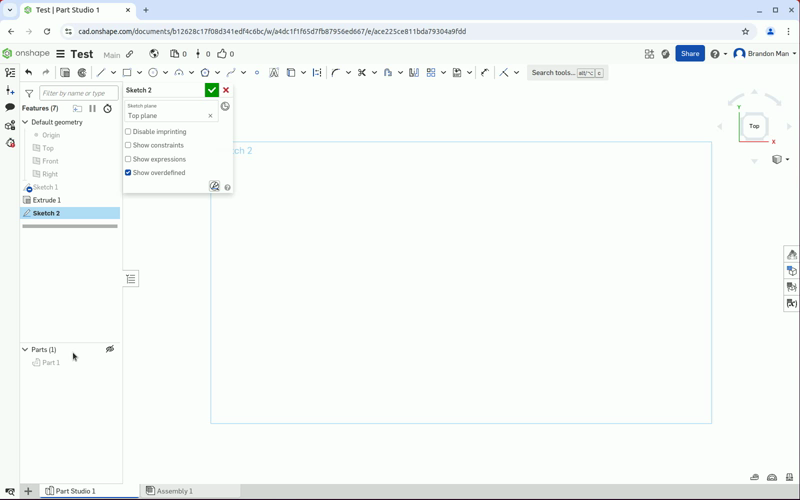
key(c)
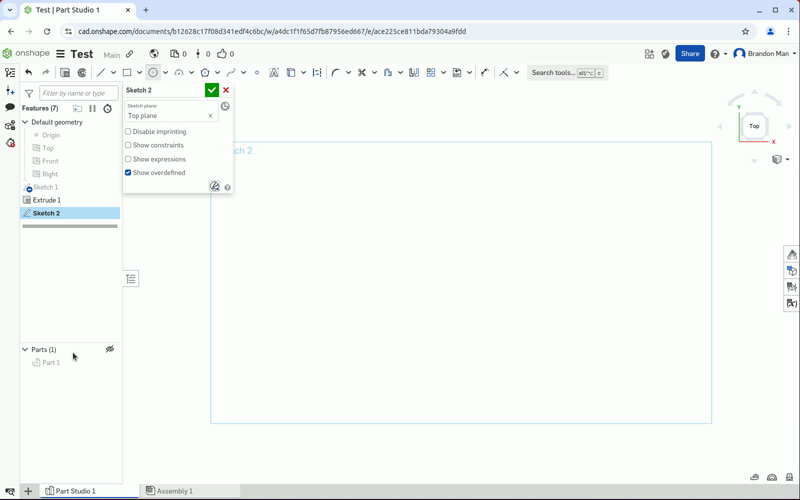
key_down(shift)
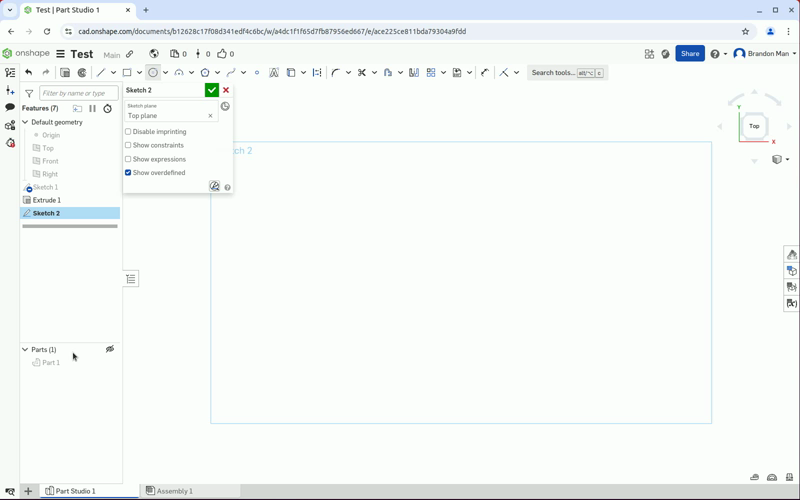
mouse_move(461, 282)
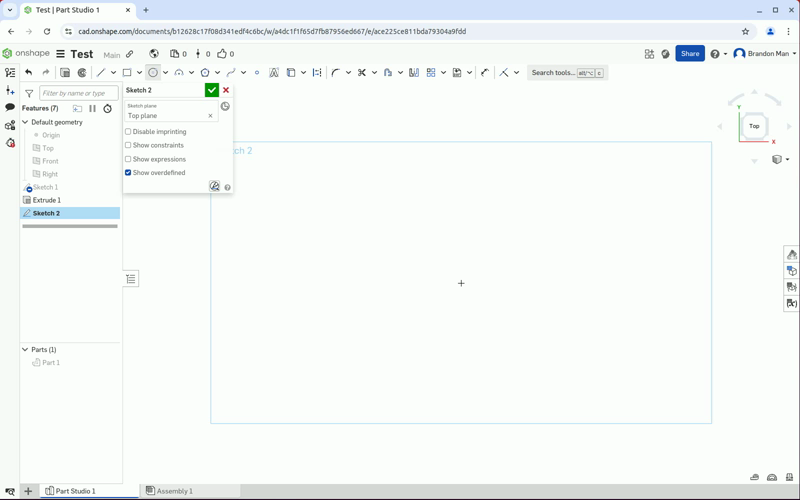
click(461, 282)
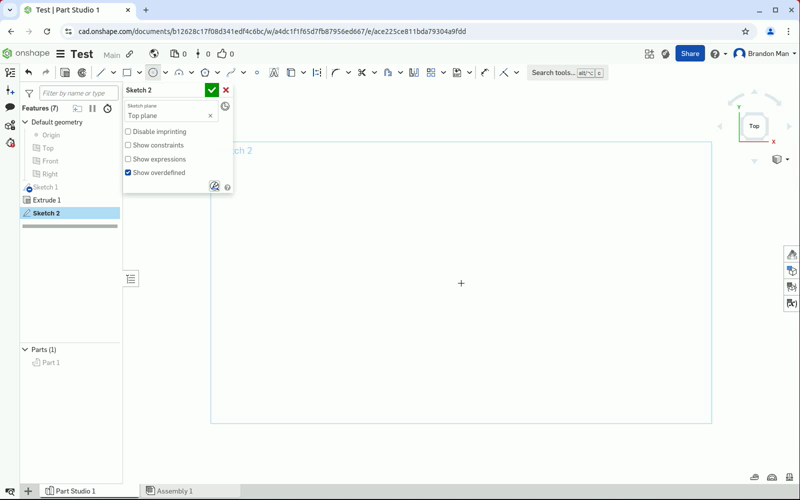
key_up(shift)
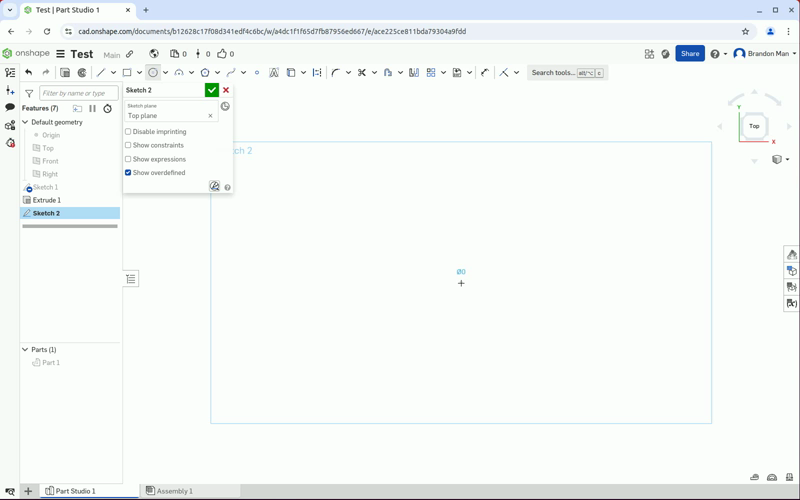
mouse_move(514, 282)
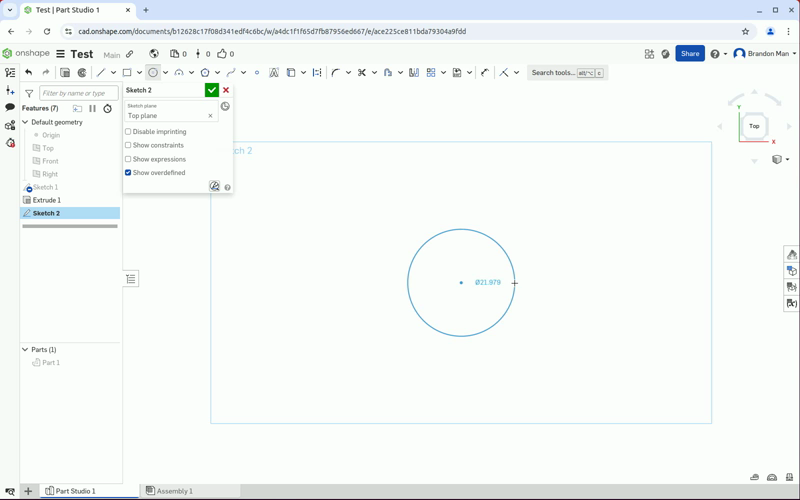
click(514, 282)
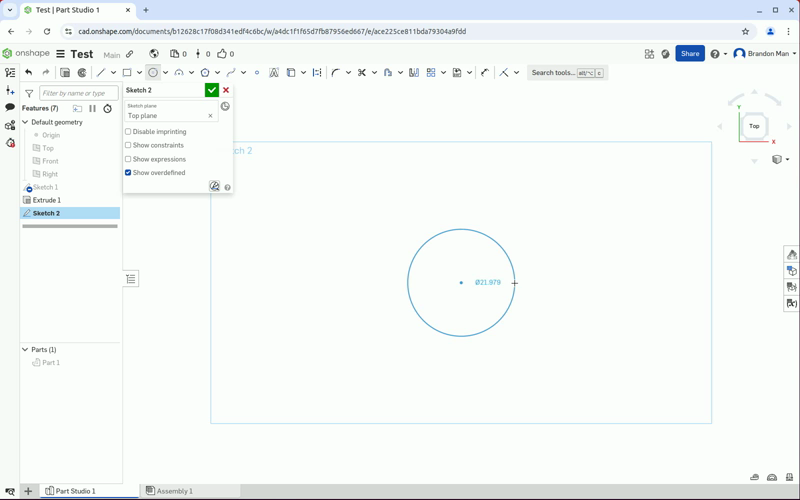
key(esc)
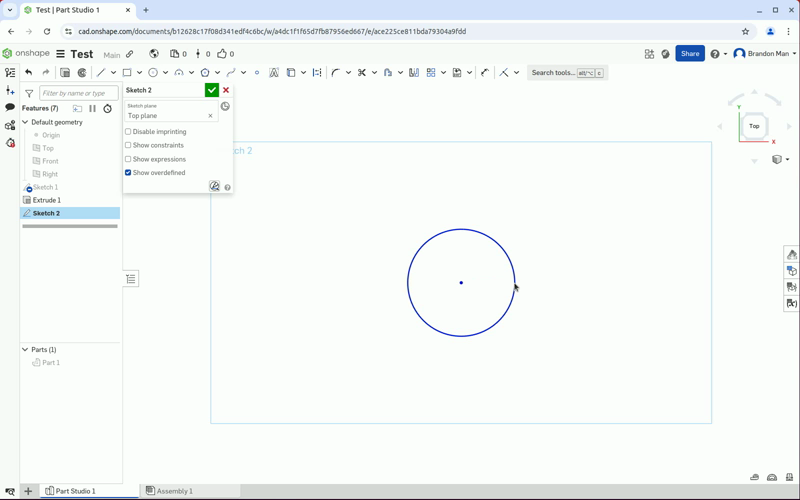
mouse_move(454, 288)
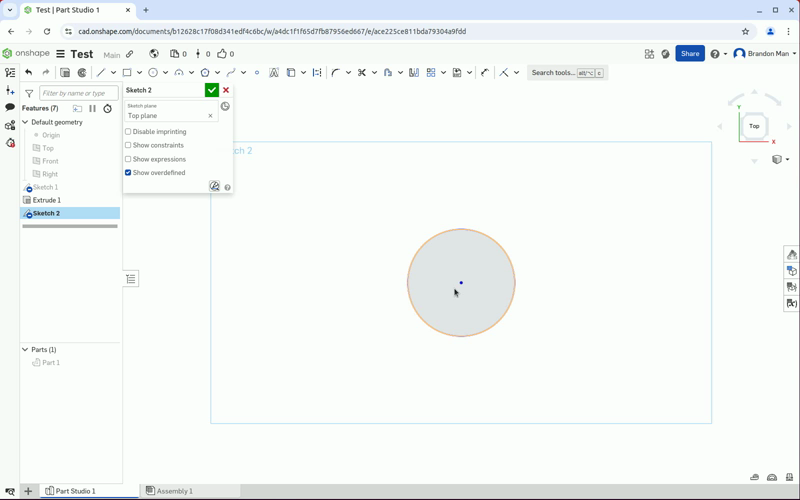
click(454, 288)
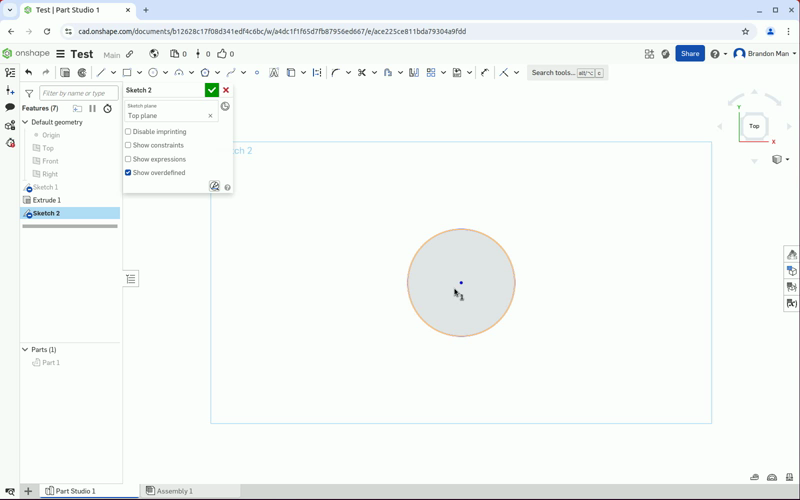
mouse_move(73, 352)
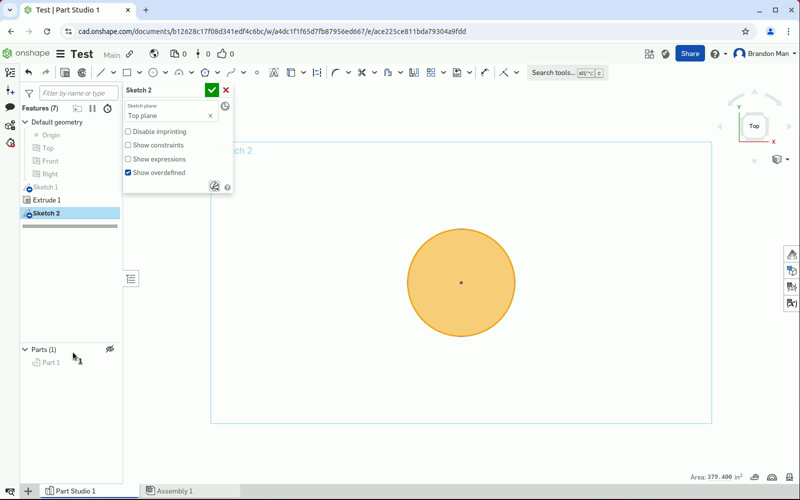
key(shift+y)
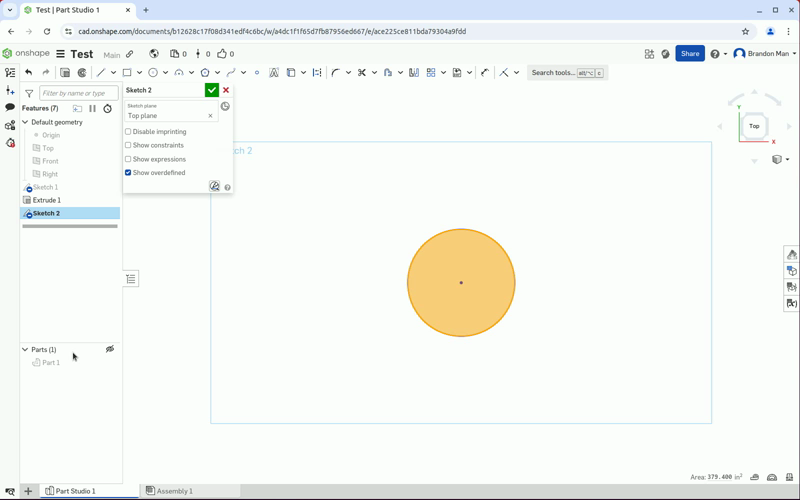
key(shift+e)
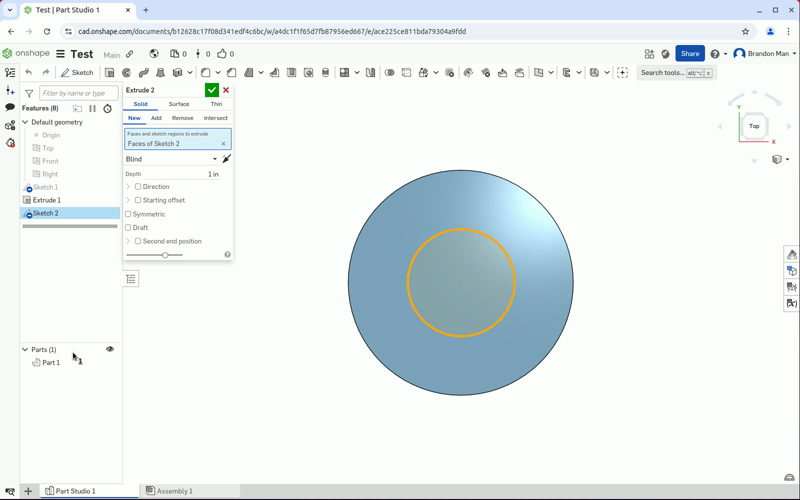
mouse_move(143, 106)
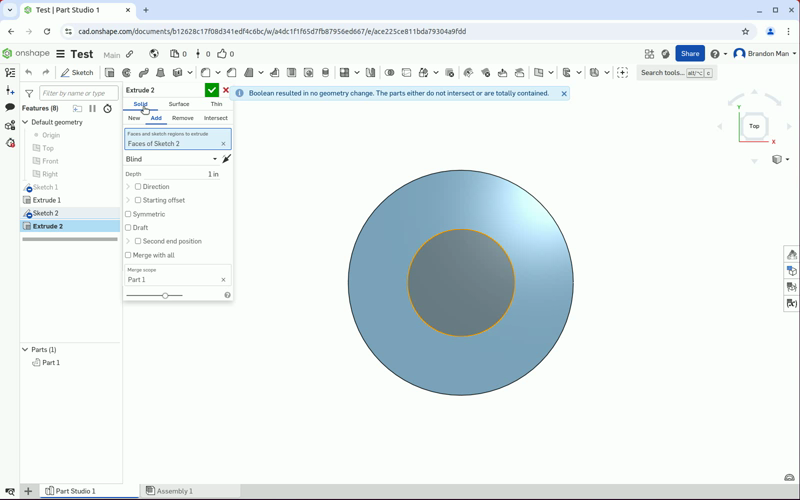
click(143, 106)
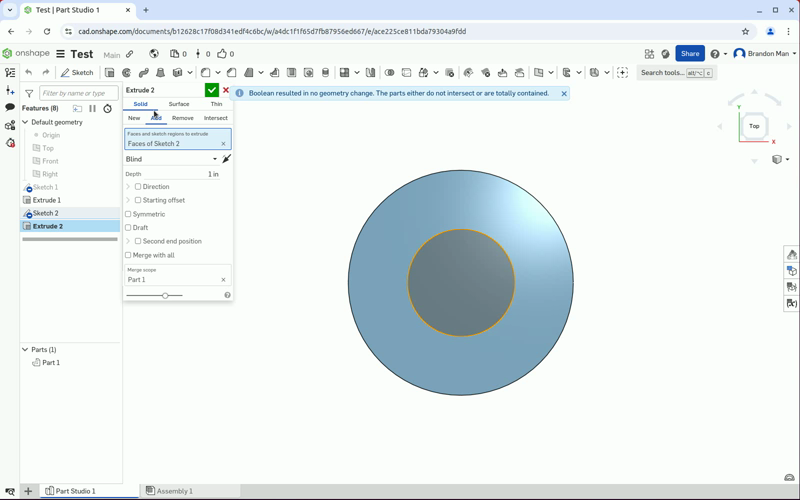
mouse_move(186, 120)
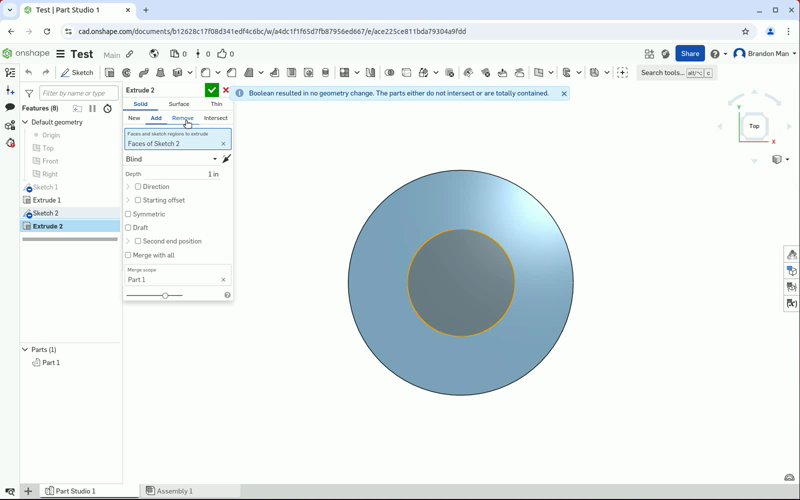
click(186, 120)
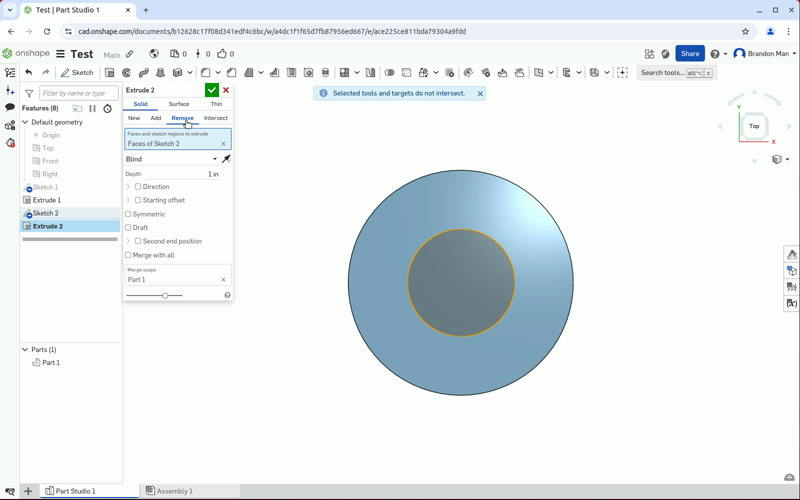
key(tab, 4)
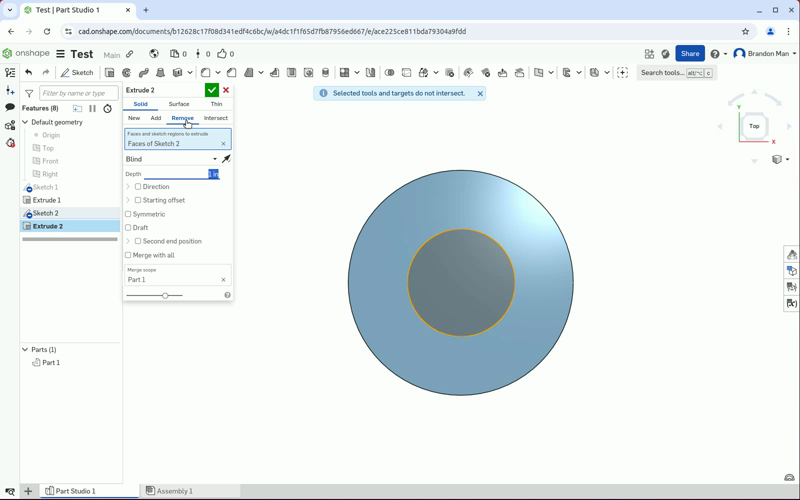
text(-23.108)
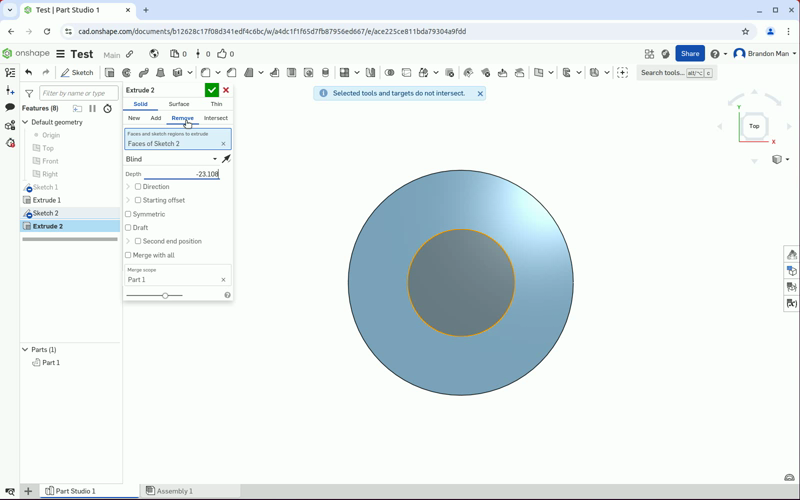
key(tab, 6)
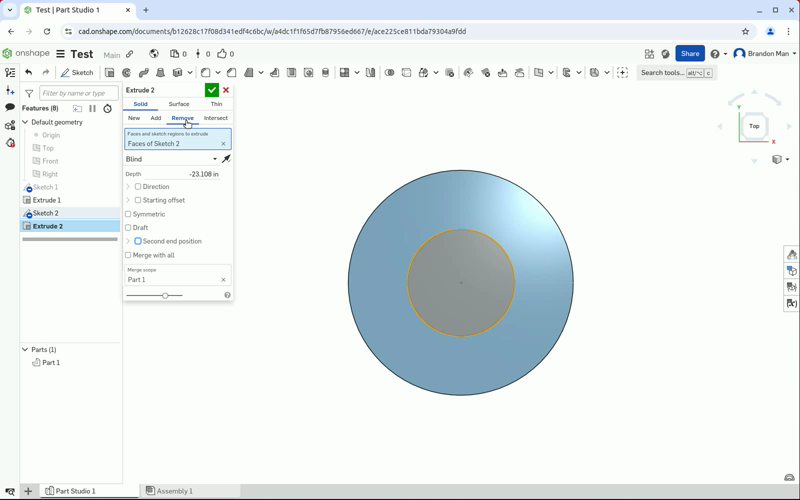
key(space)
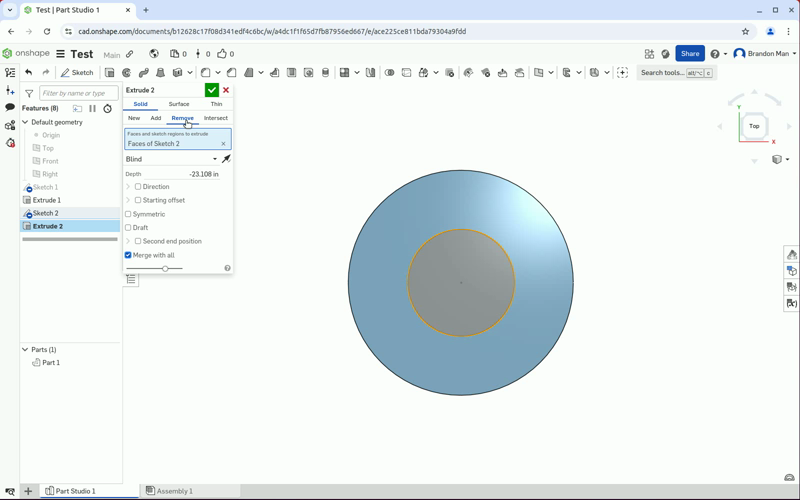
key(enter)
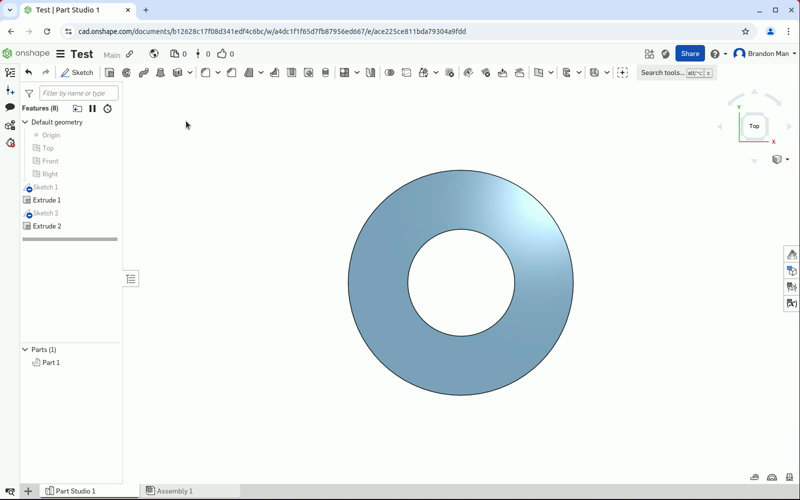
key(shift+h)
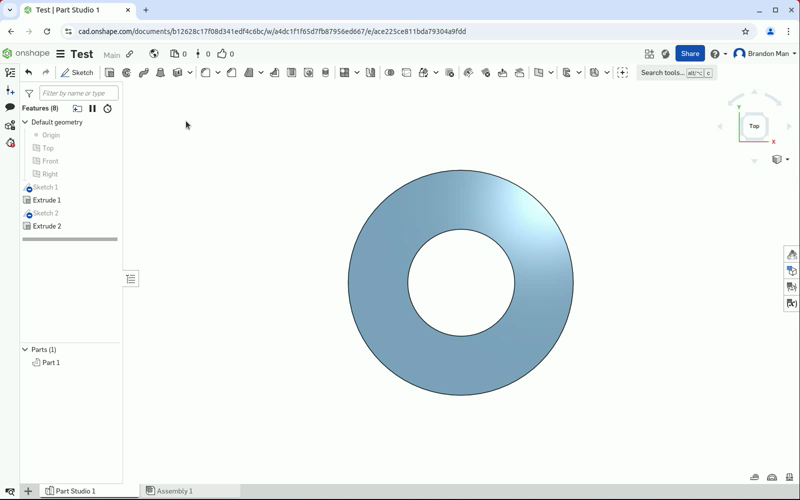
key(shift+h)
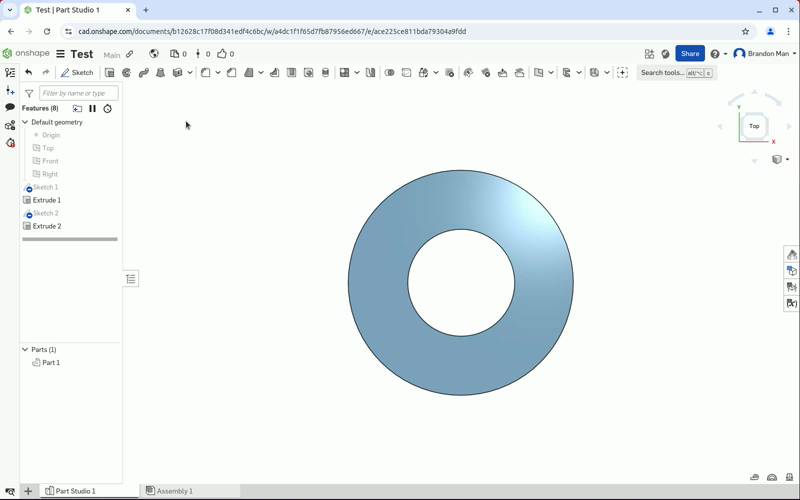
mouse_move(73, 189)
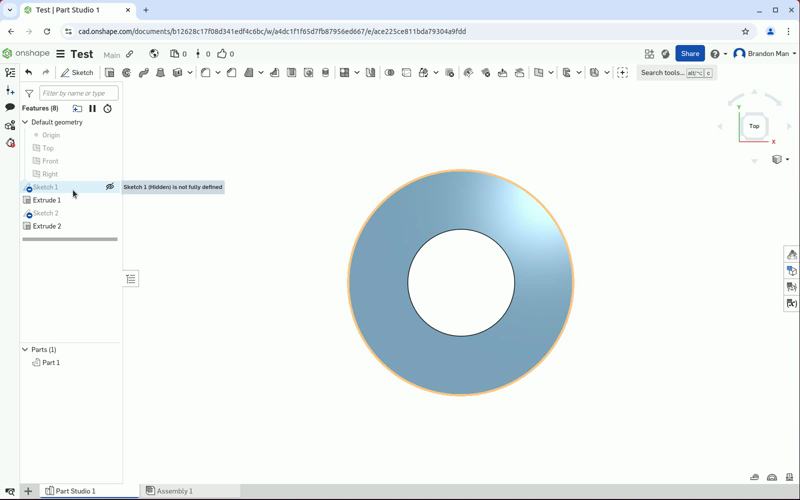
click(73, 189)
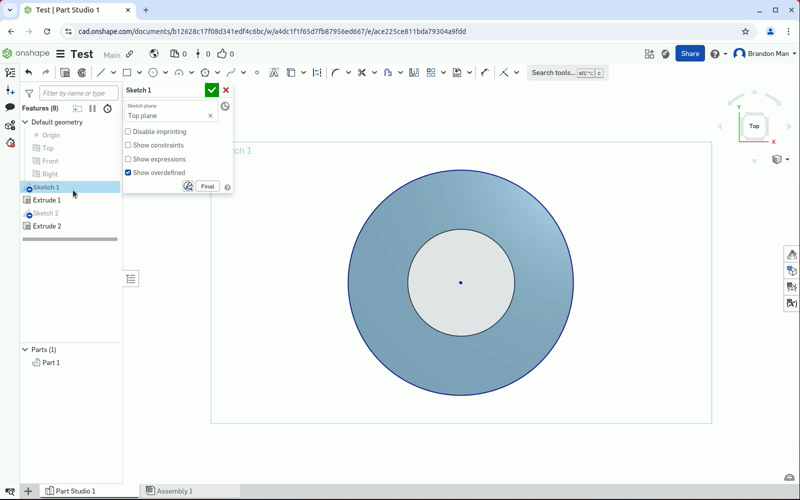
mouse_move(229, 92)
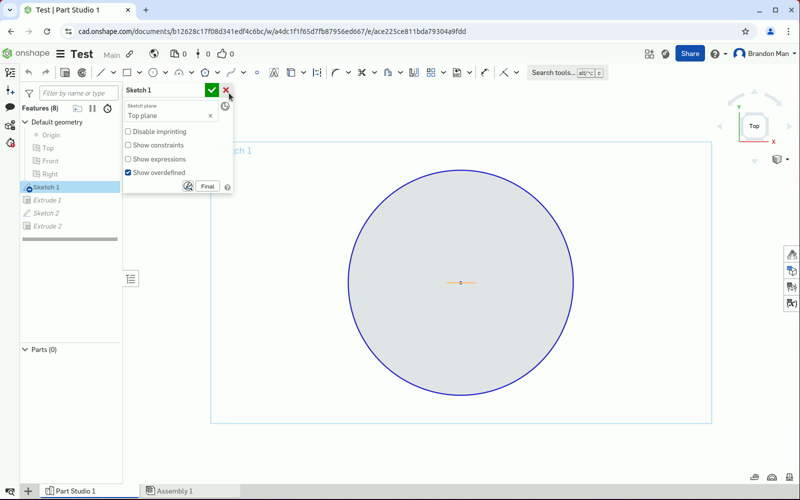
click(229, 92)
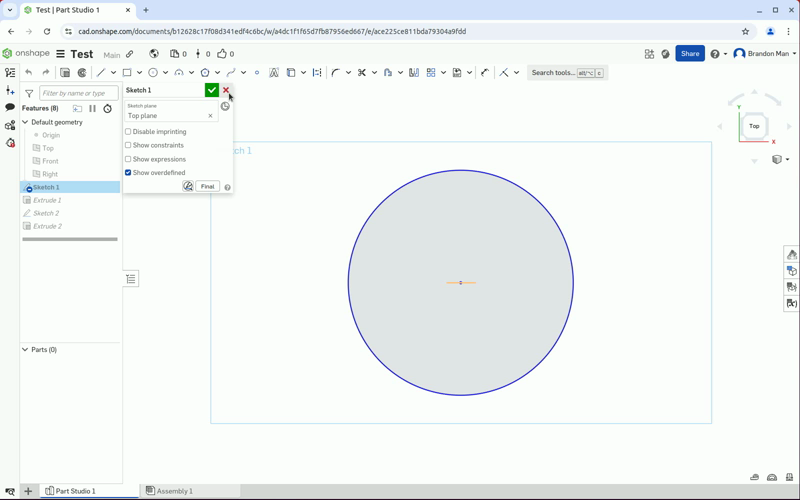
key(shift+s)
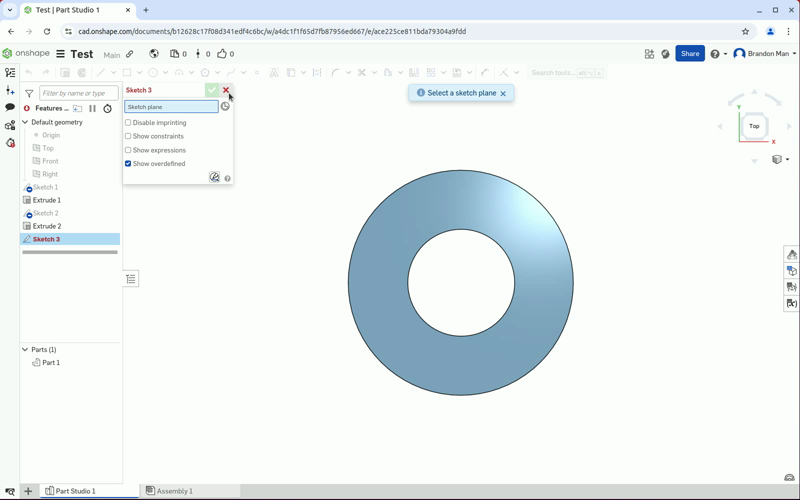
mouse_move(73, 150)
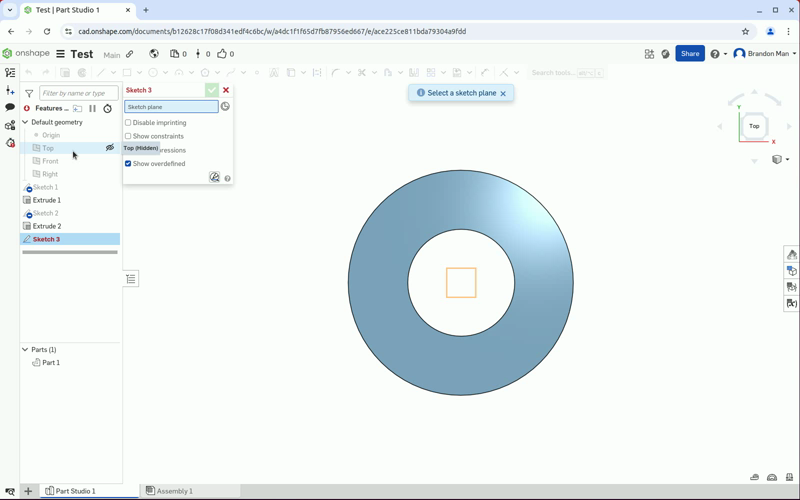
click(73, 150)
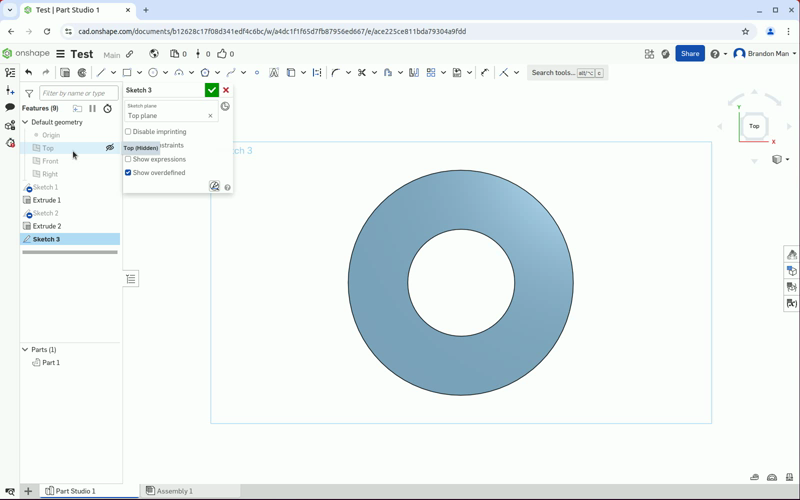
mouse_move(73, 352)
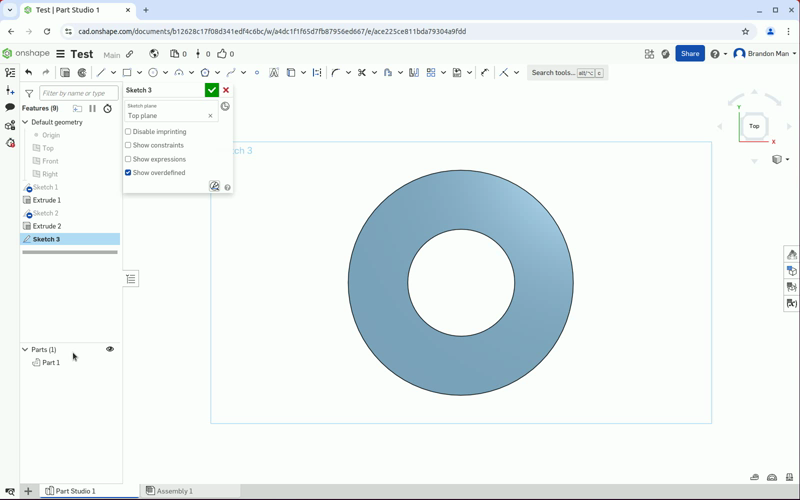
key(y)
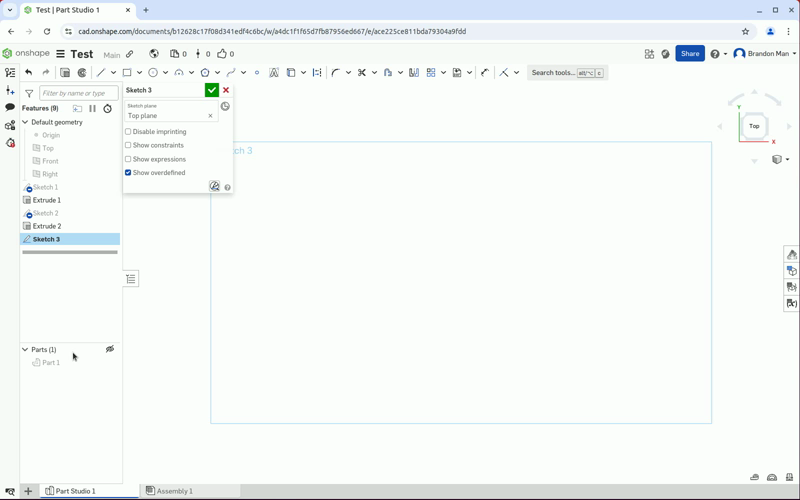
key(c)
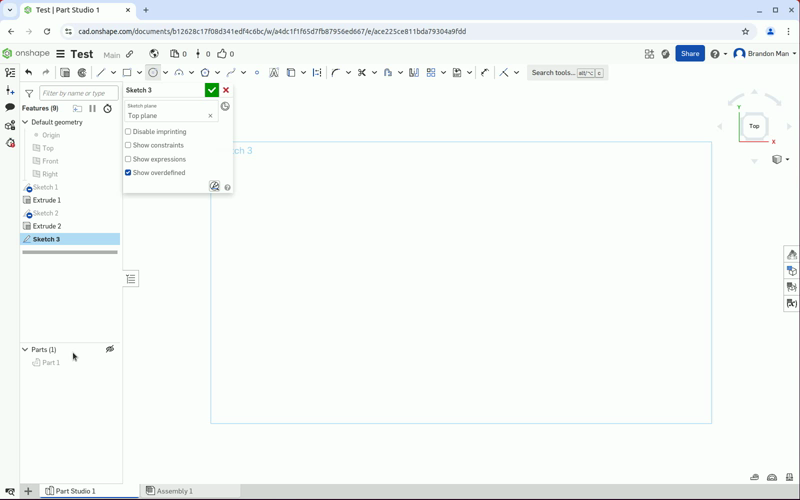
key_down(shift)
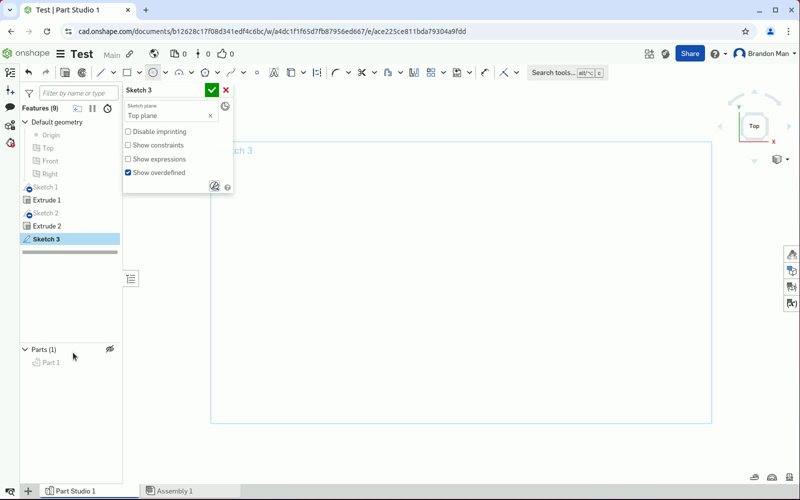
mouse_move(377, 282)
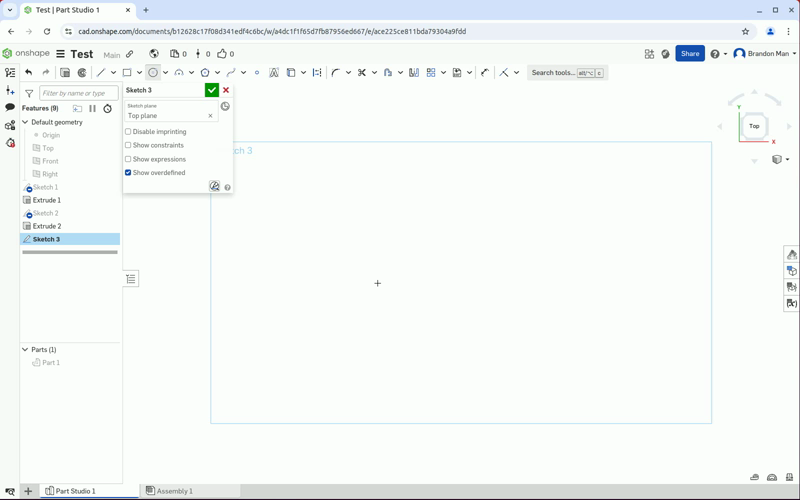
click(377, 282)
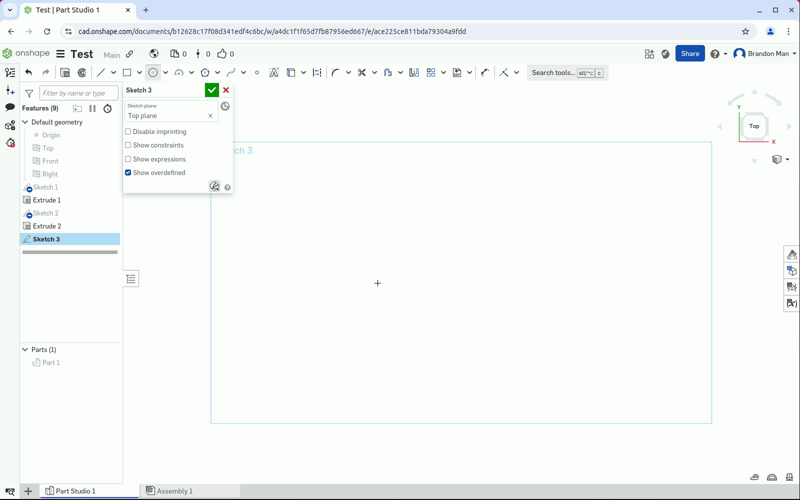
key_up(shift)
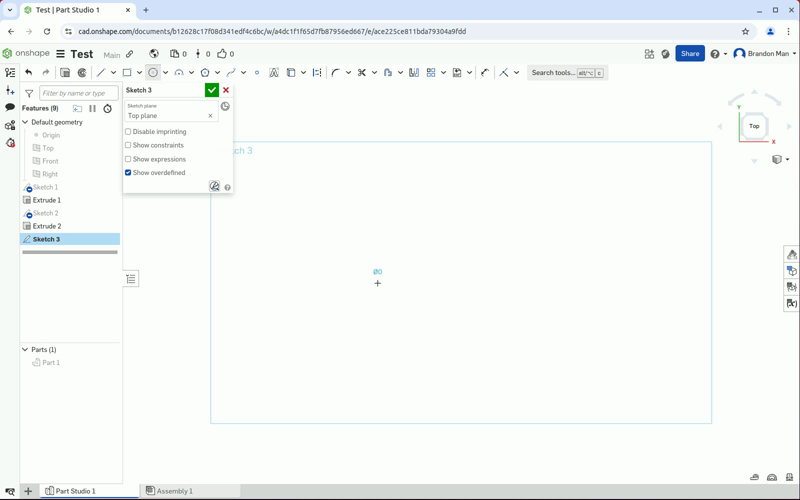
mouse_move(384, 282)
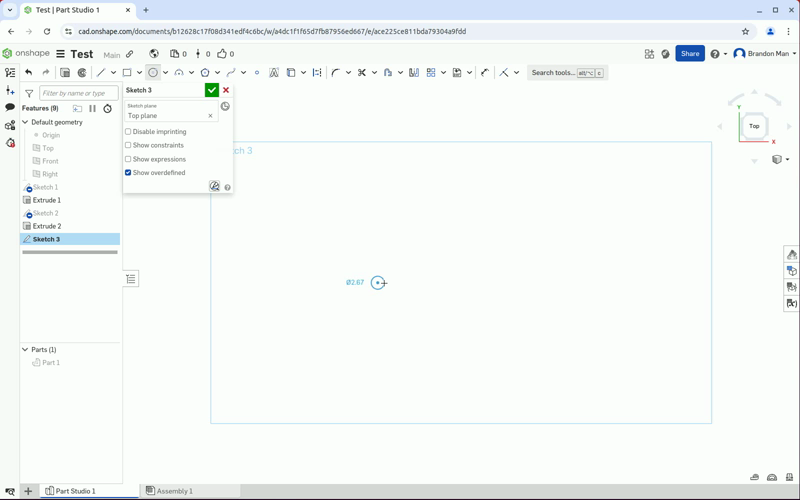
click(384, 282)
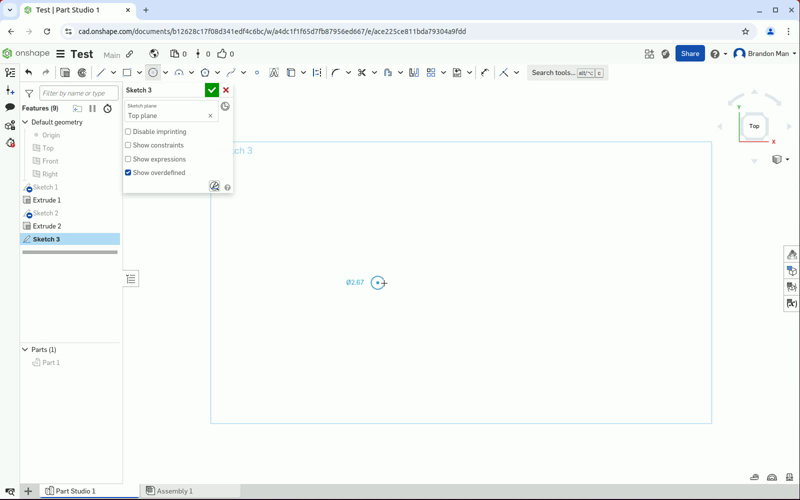
key(esc)
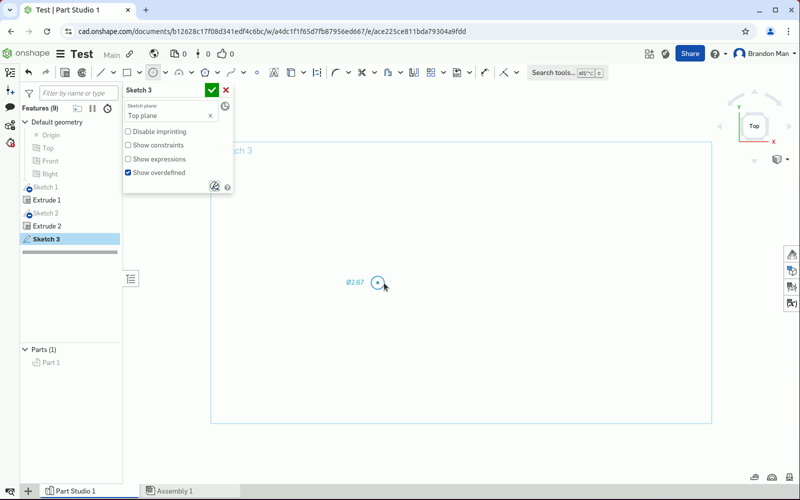
mouse_move(382, 285)
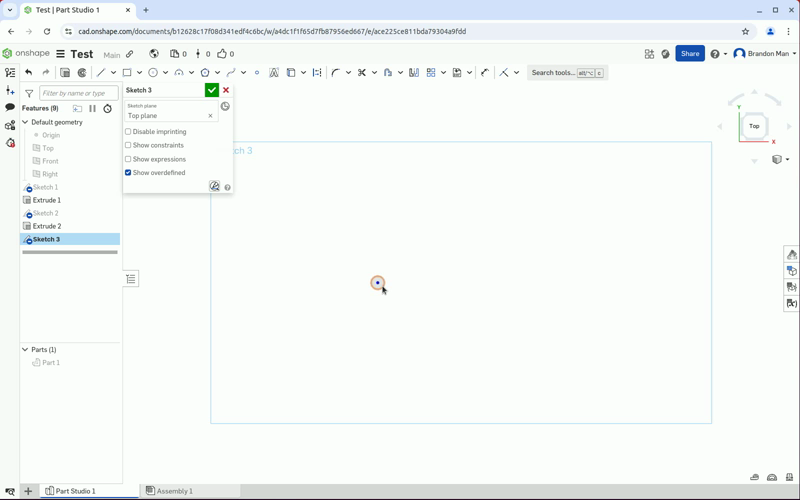
scroll(6)
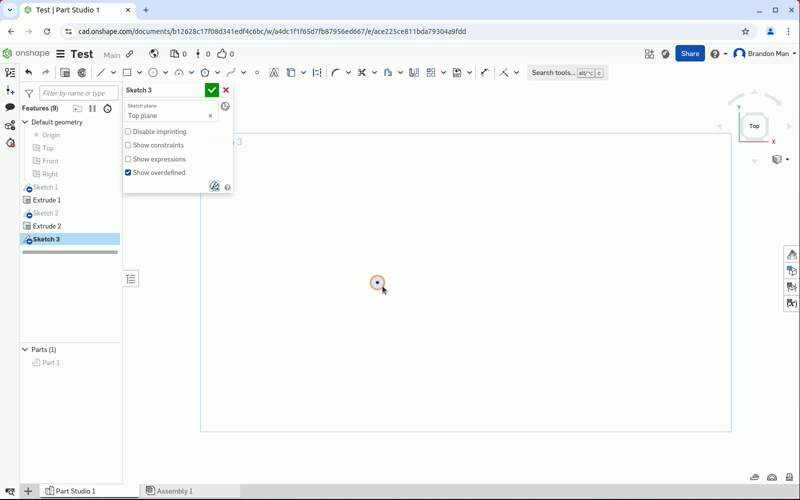
scroll(6)
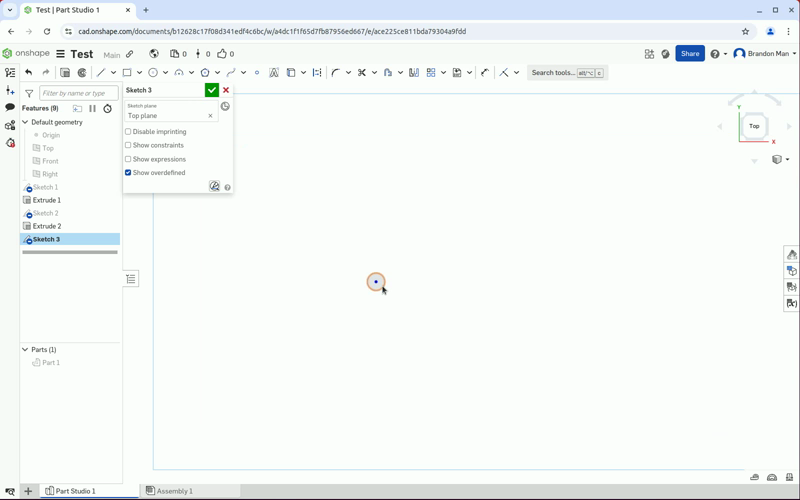
scroll(6)
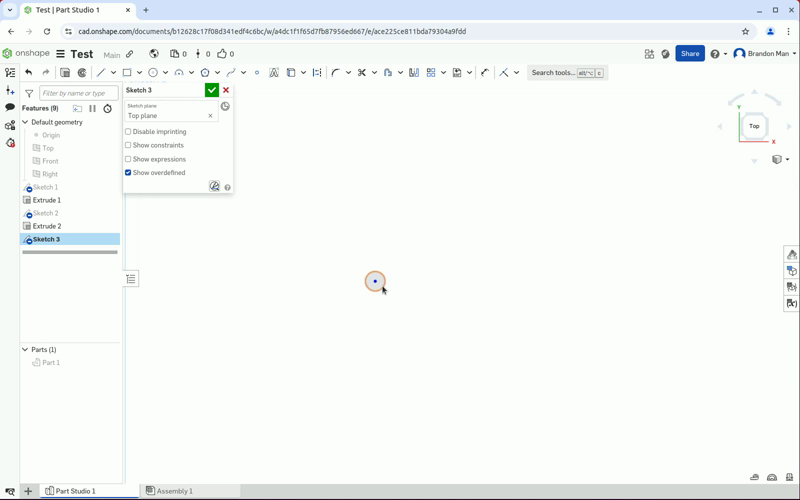
scroll(6)
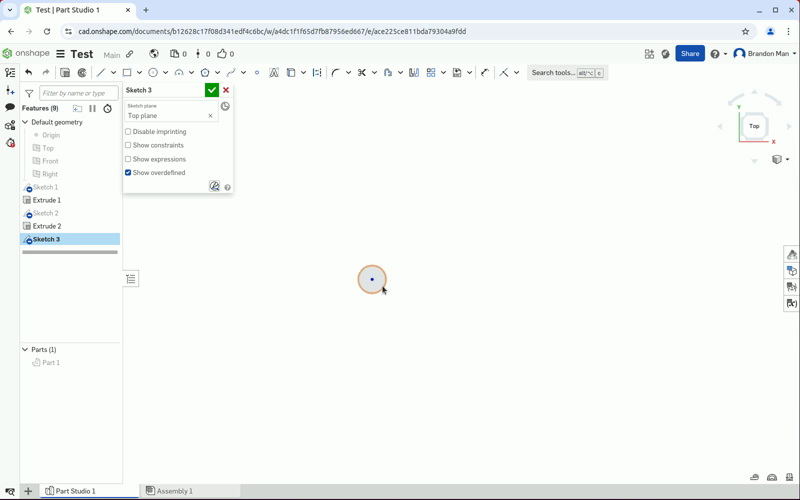
scroll(6)
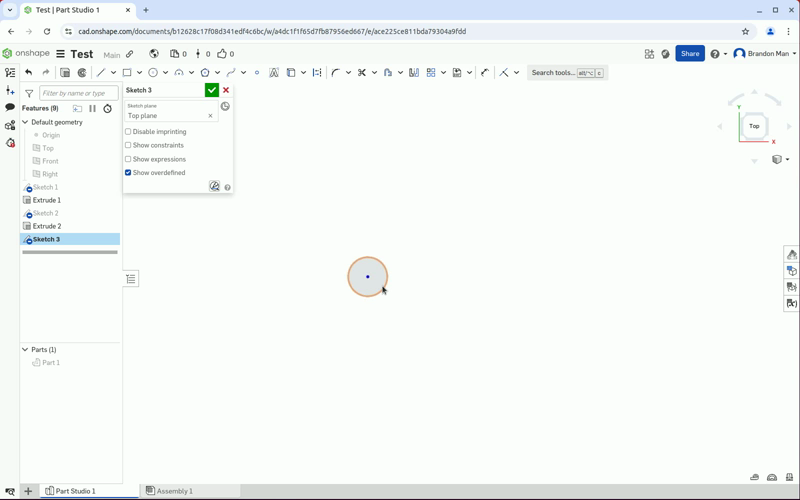
scroll(6)
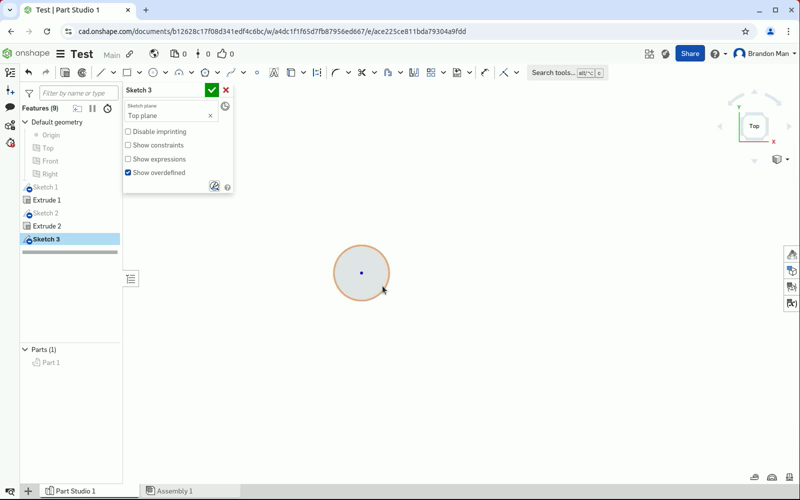
scroll(6)
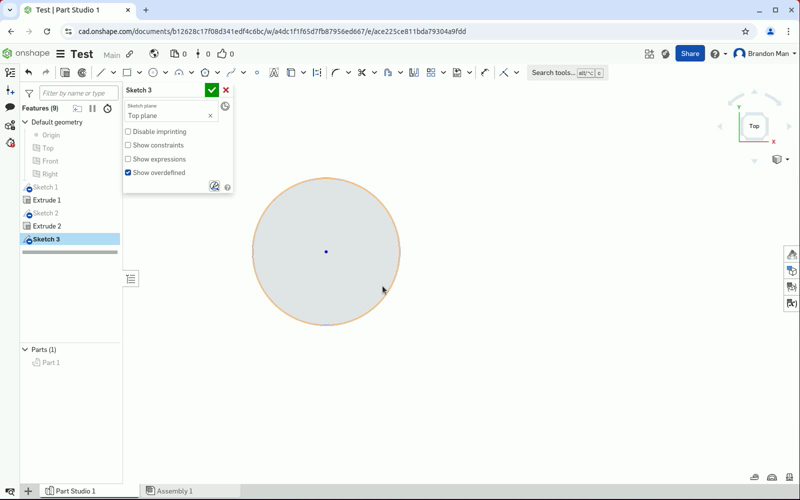
click(382, 285)
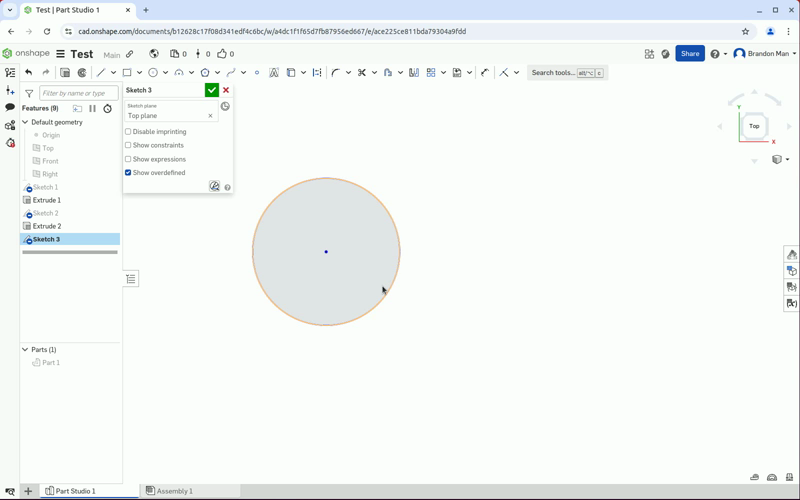
scroll(-6)
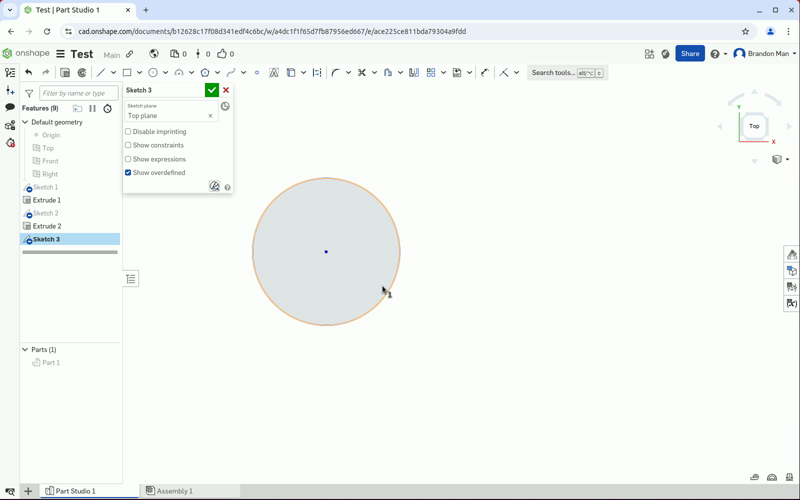
scroll(-6)
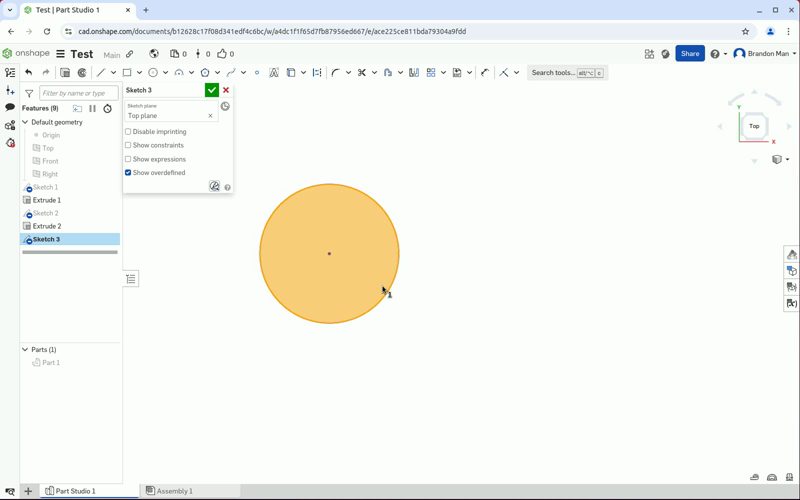
scroll(-6)
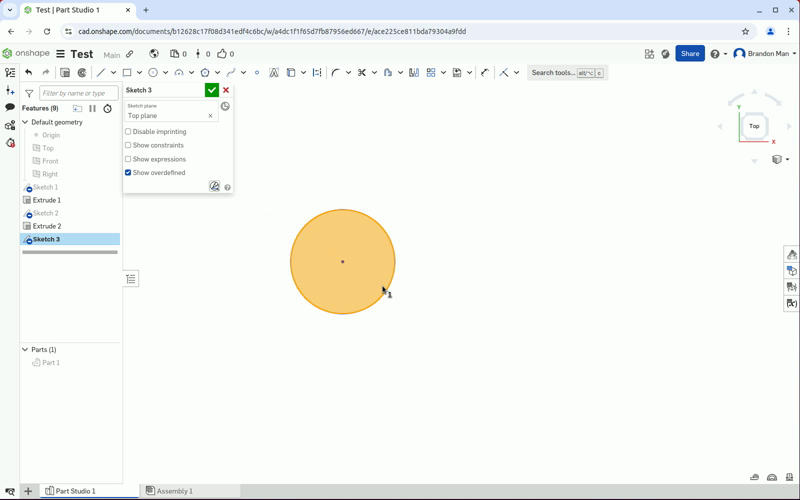
scroll(-6)
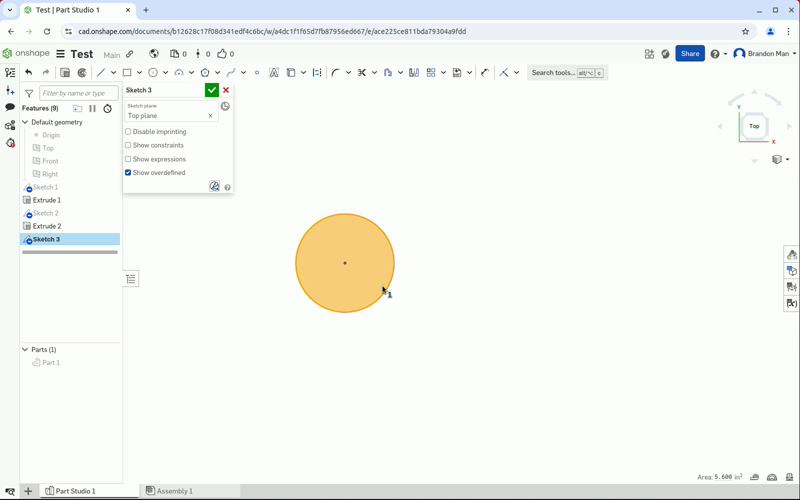
scroll(-6)
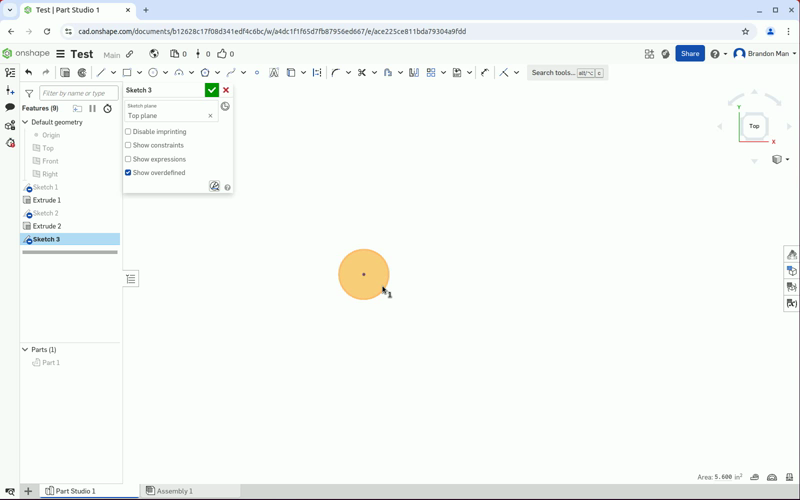
scroll(-6)
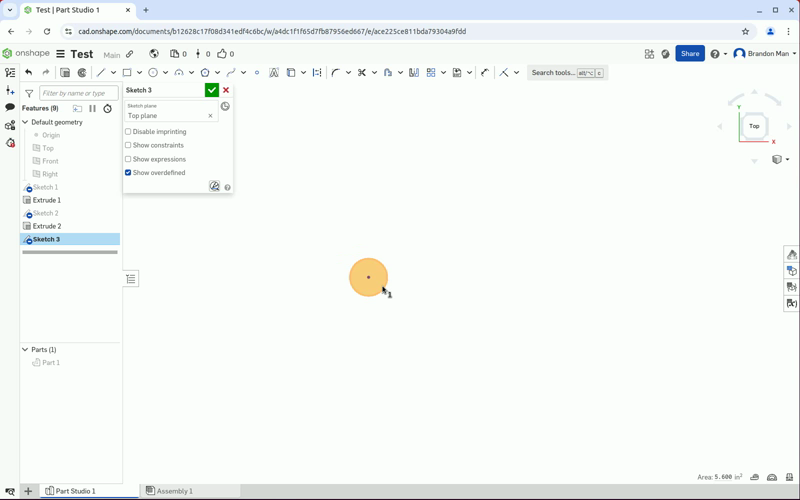
scroll(-6)
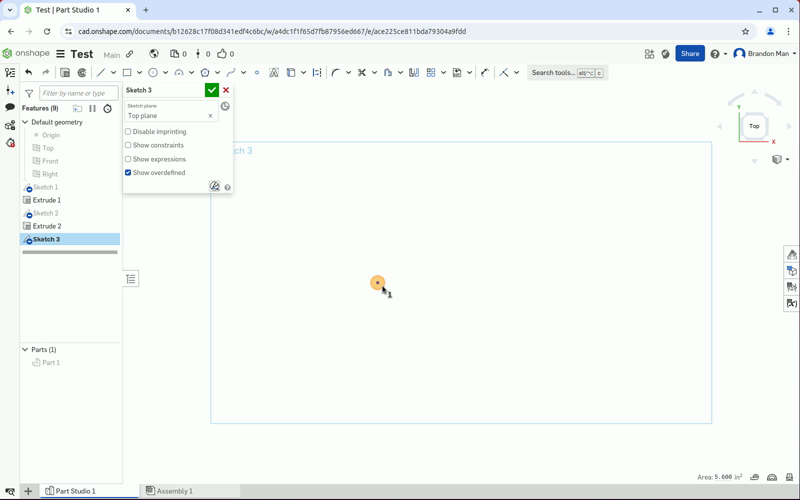
mouse_move(73, 352)
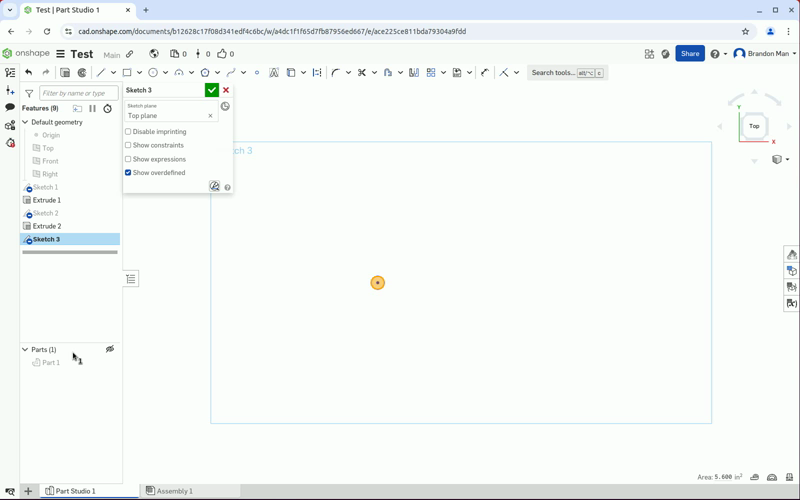
key(shift+y)
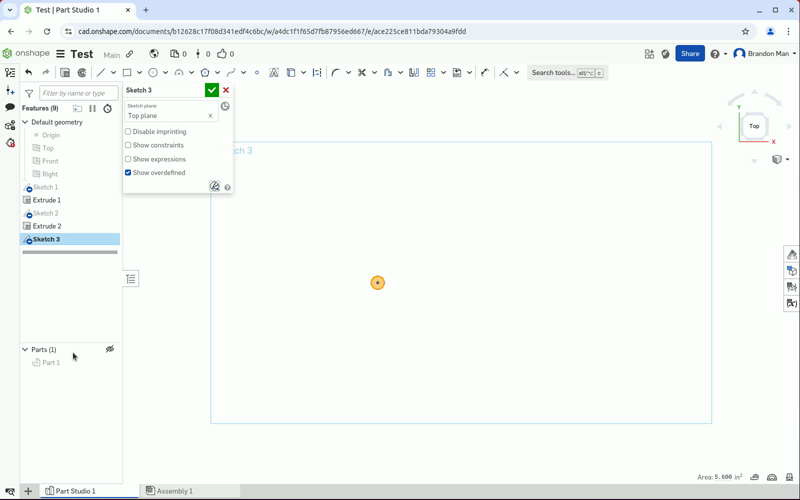
key(shift+e)
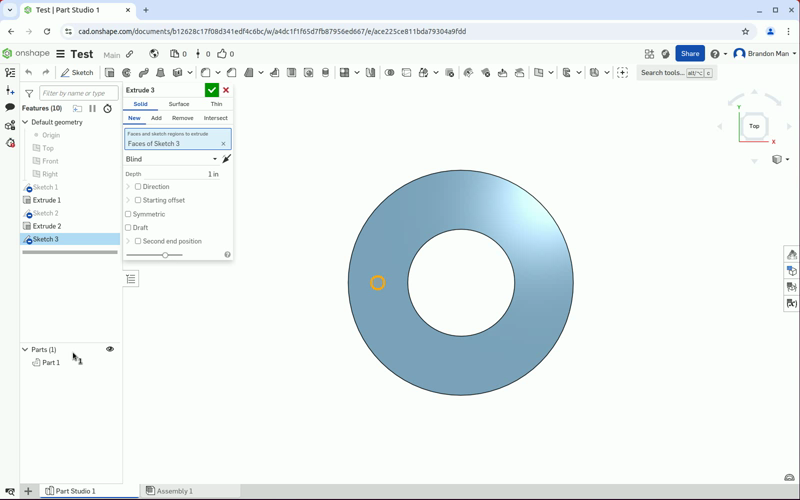
mouse_move(143, 106)
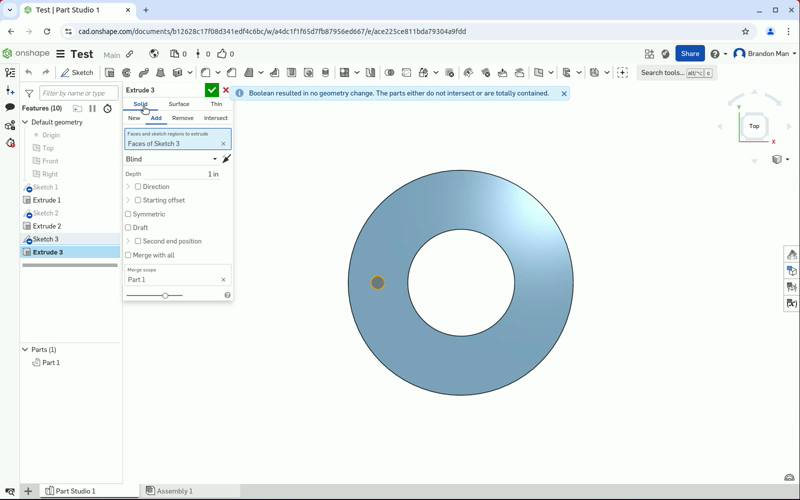
click(143, 106)
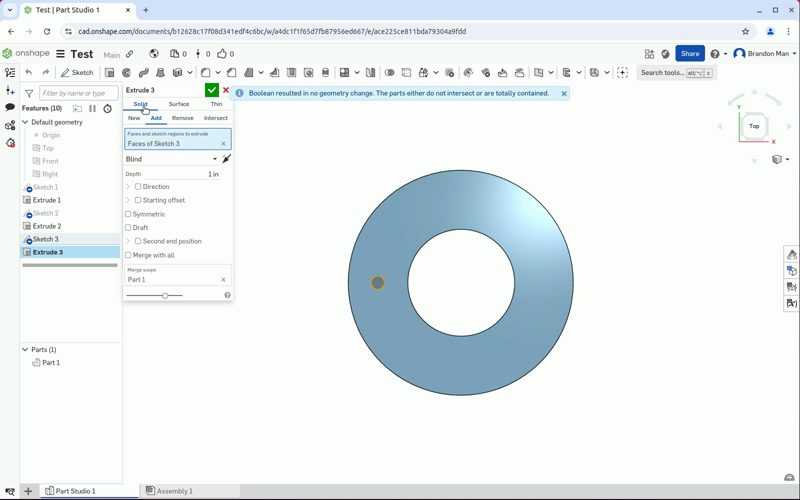
mouse_move(186, 120)
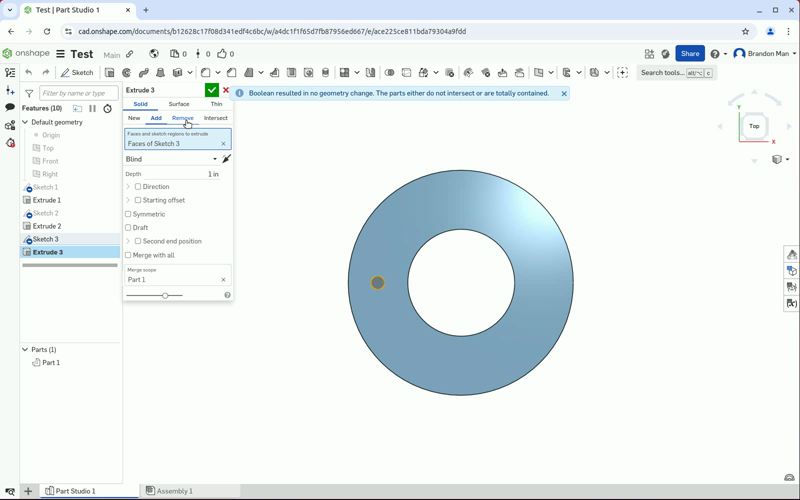
click(186, 120)
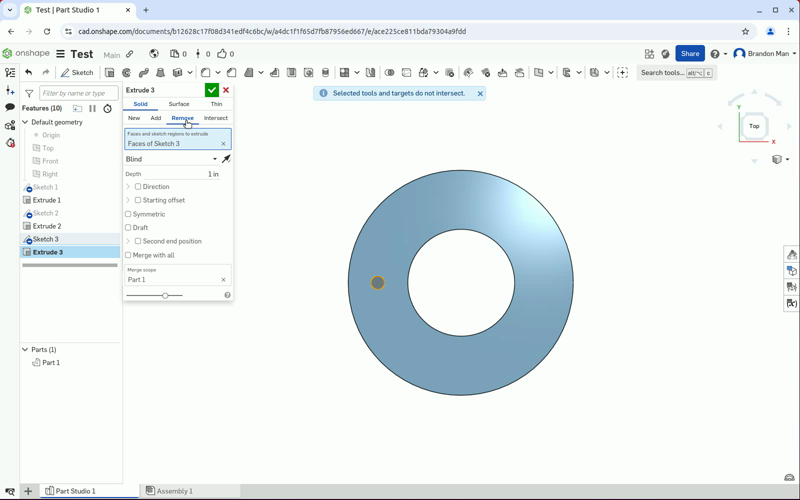
key(tab, 4)
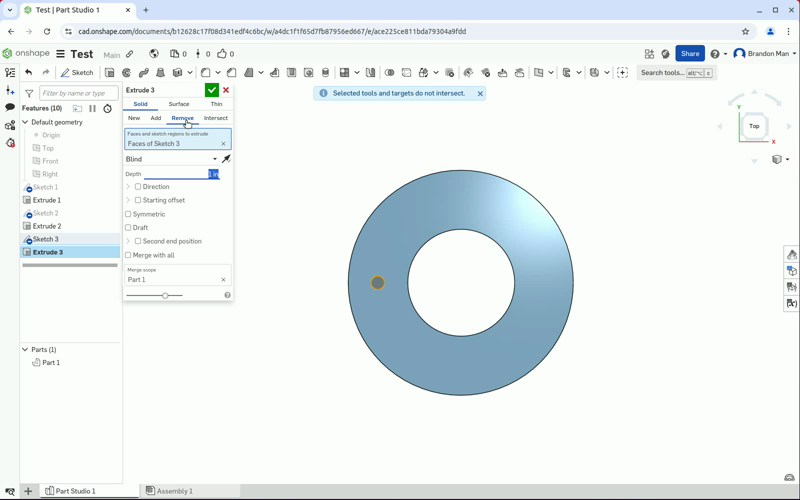
text(-23.108)
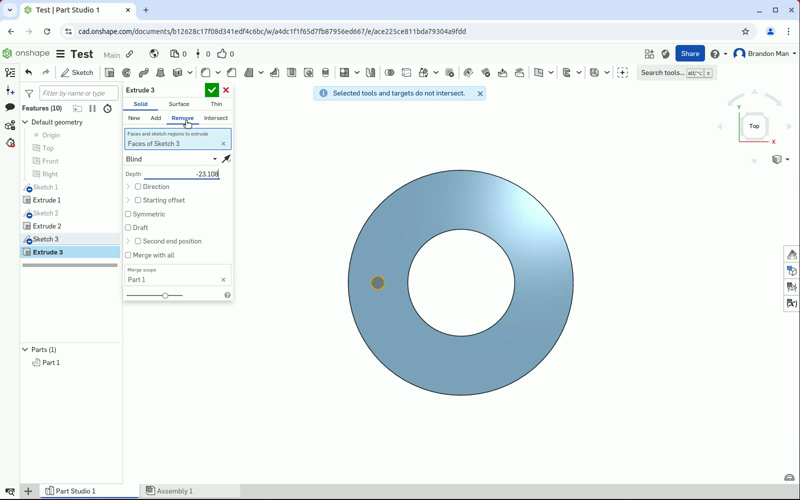
key(tab, 6)
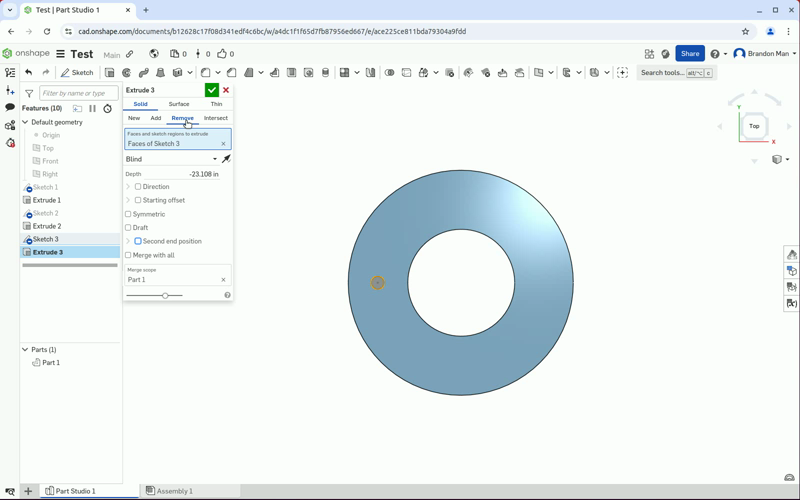
key(space)
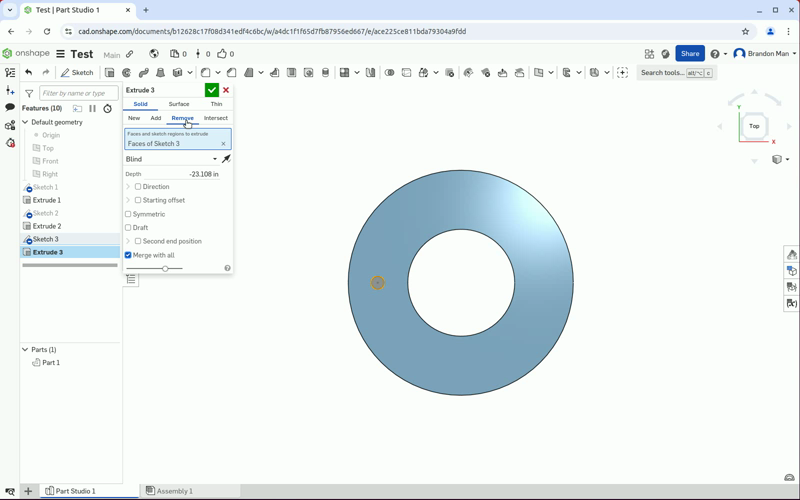
key(enter)
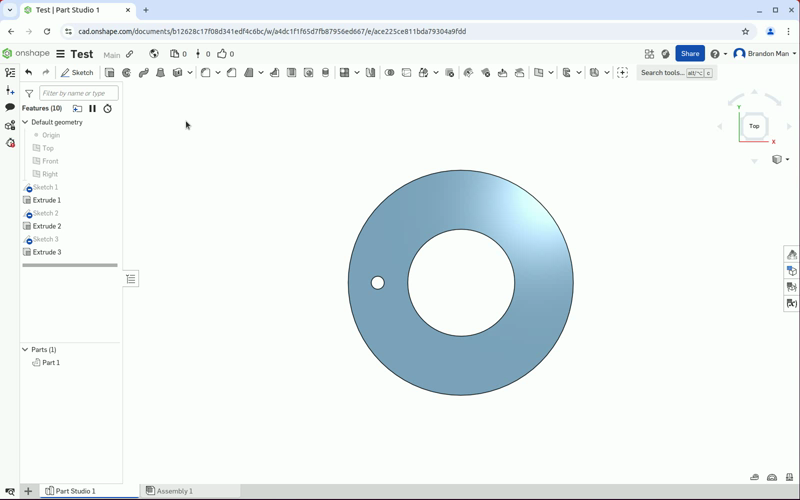
key(shift+h)
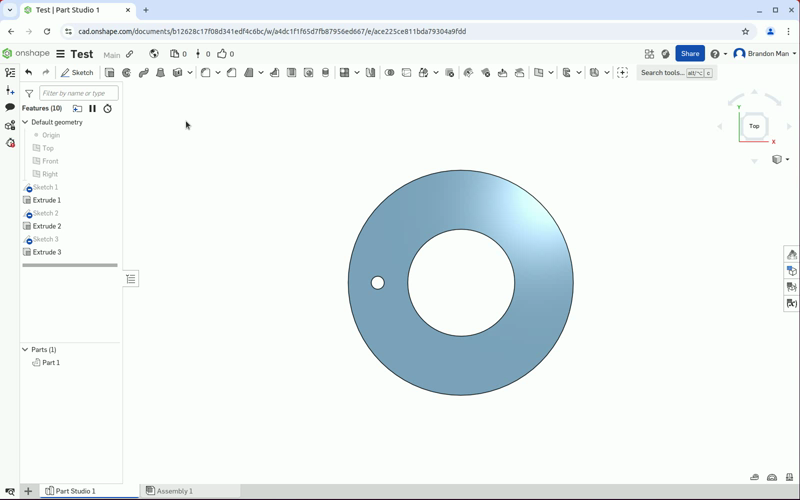
key(shift+h)
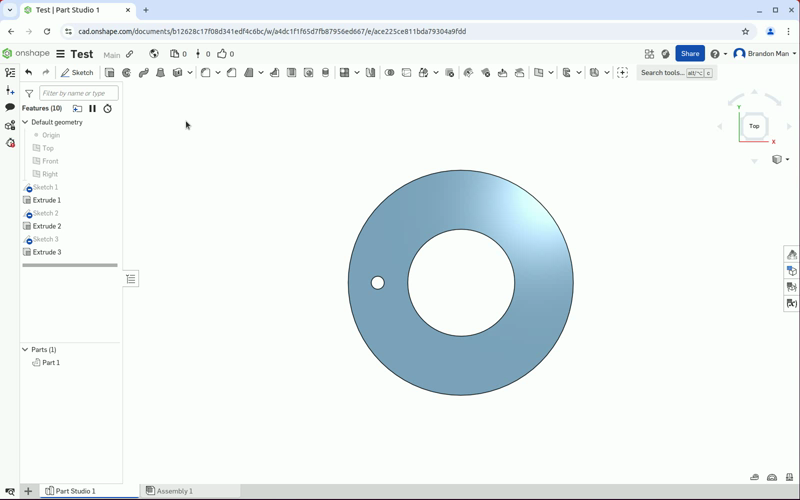
mouse_move(73, 189)
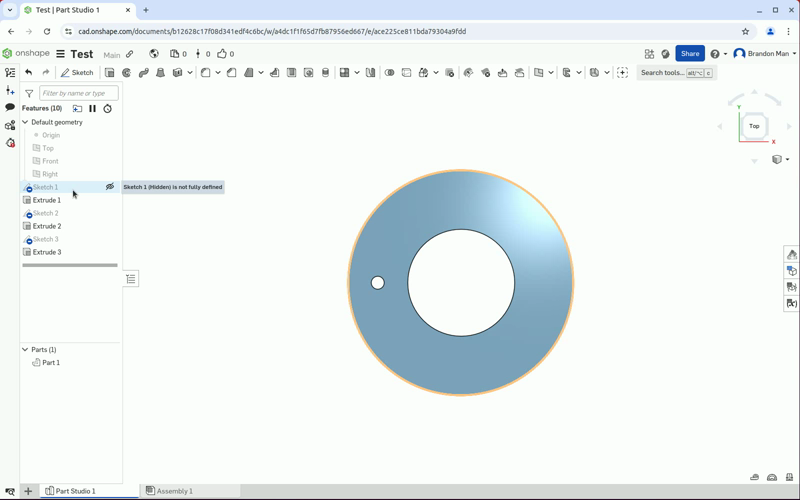
click(73, 189)
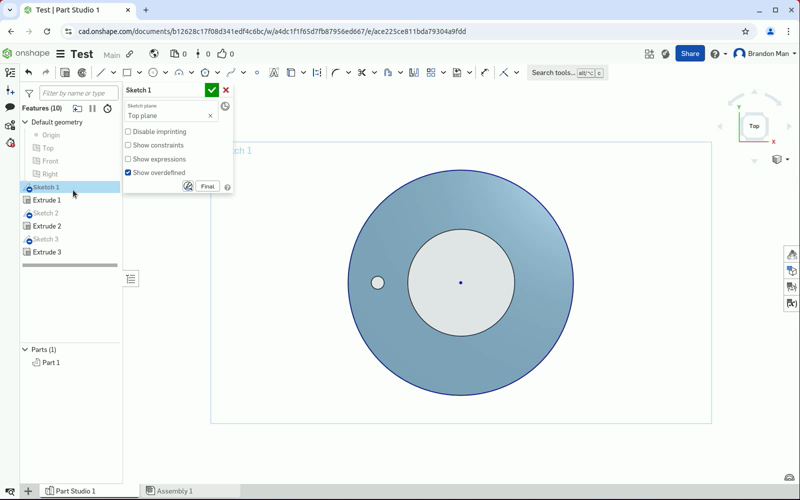
mouse_move(229, 92)
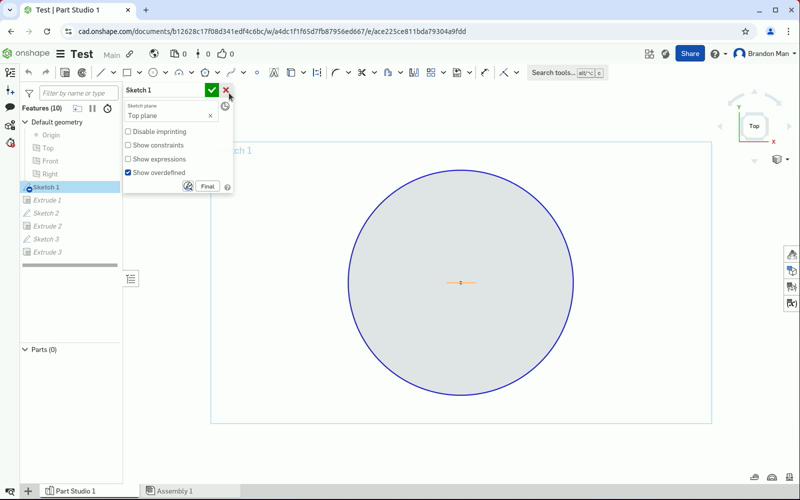
click(229, 92)
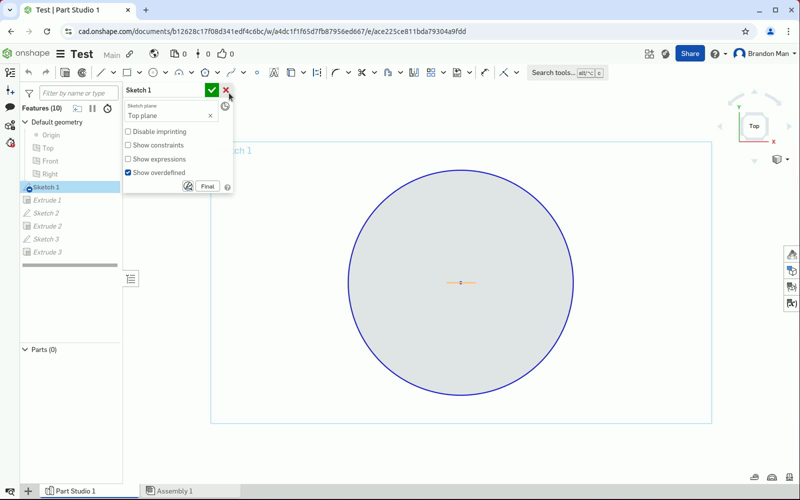
key(shift+s)
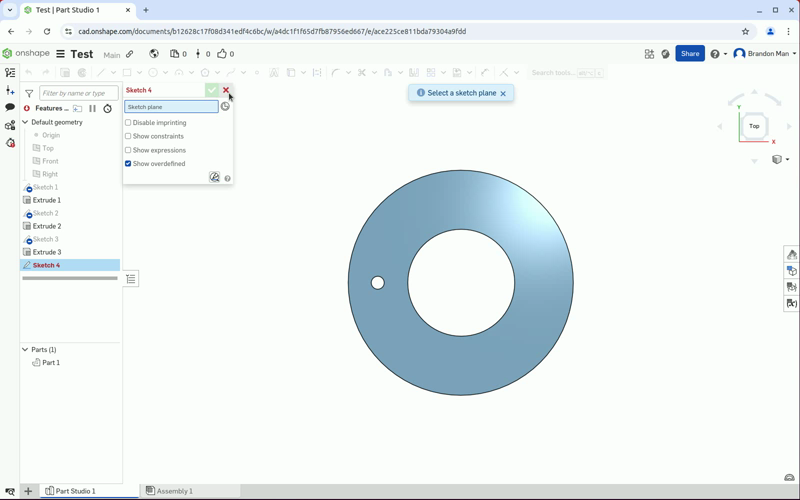
mouse_move(73, 150)
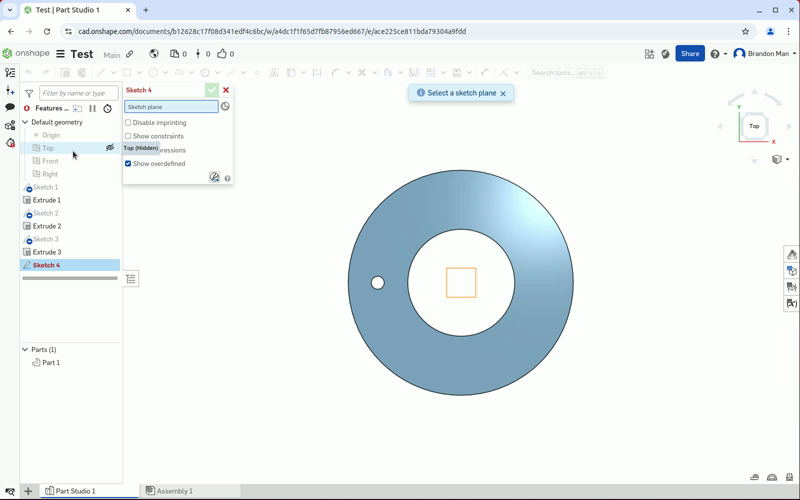
click(73, 150)
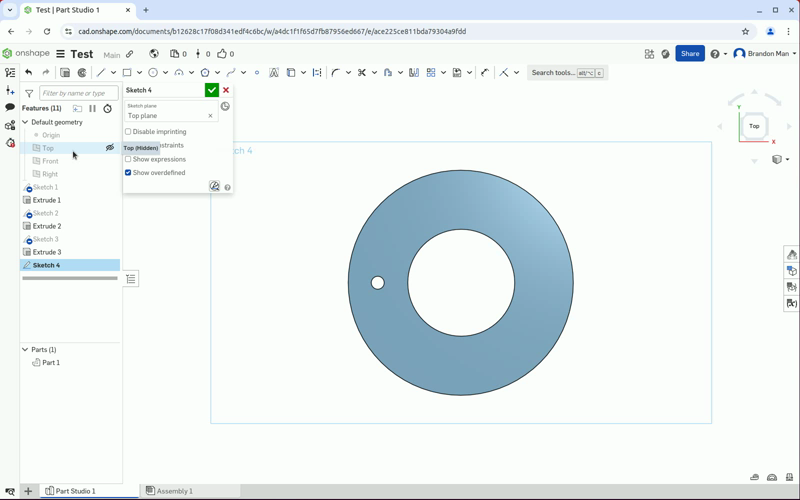
mouse_move(73, 352)
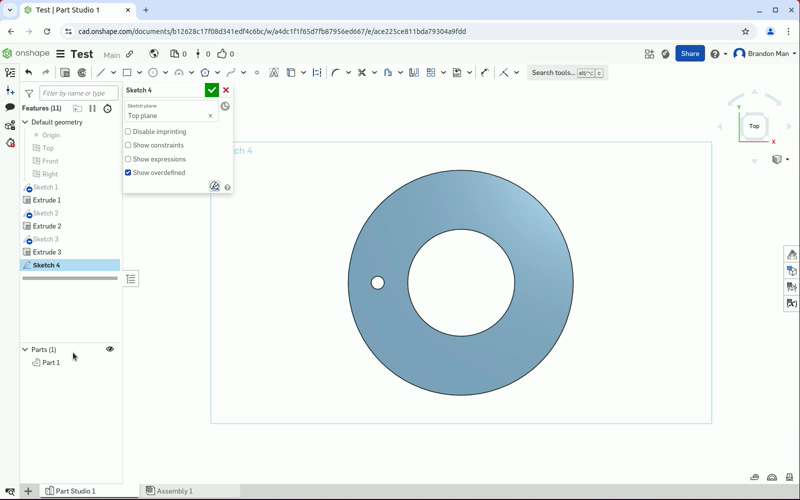
key(y)
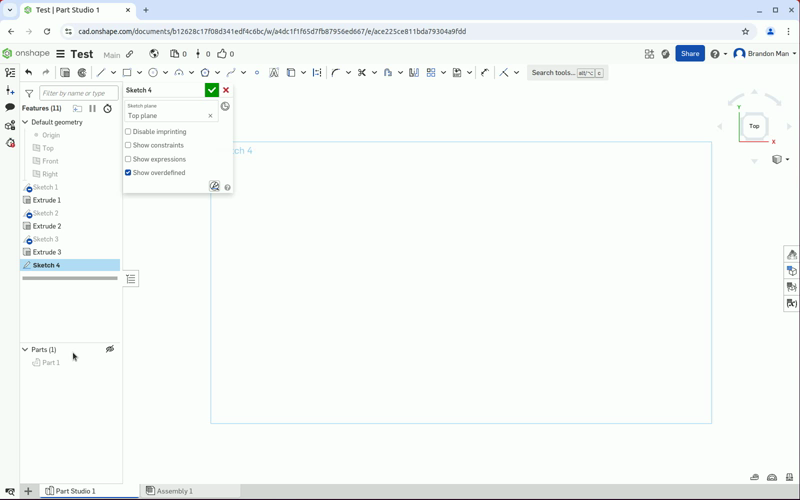
key(c)
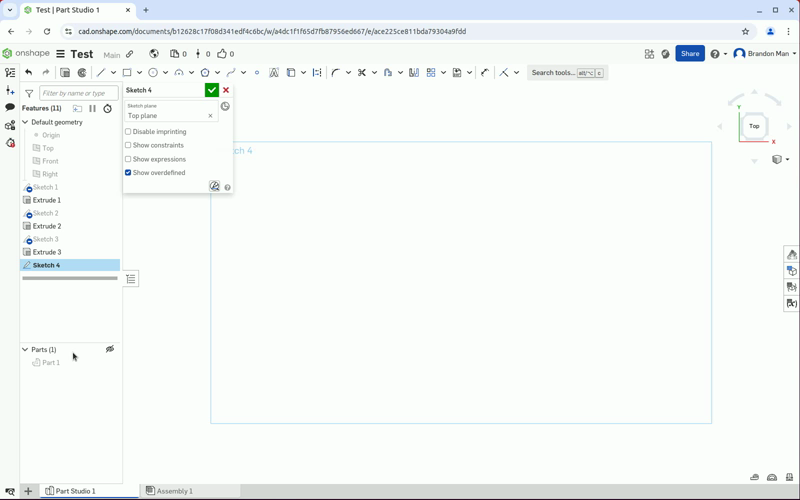
key_down(shift)
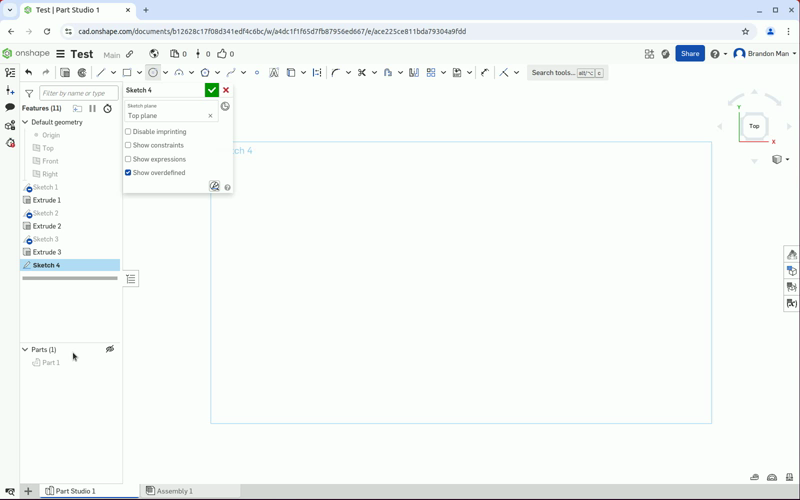
mouse_move(543, 282)
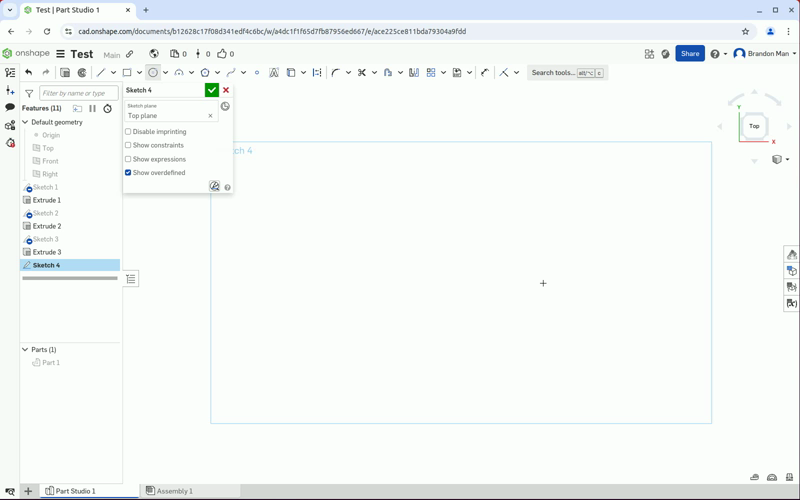
click(543, 282)
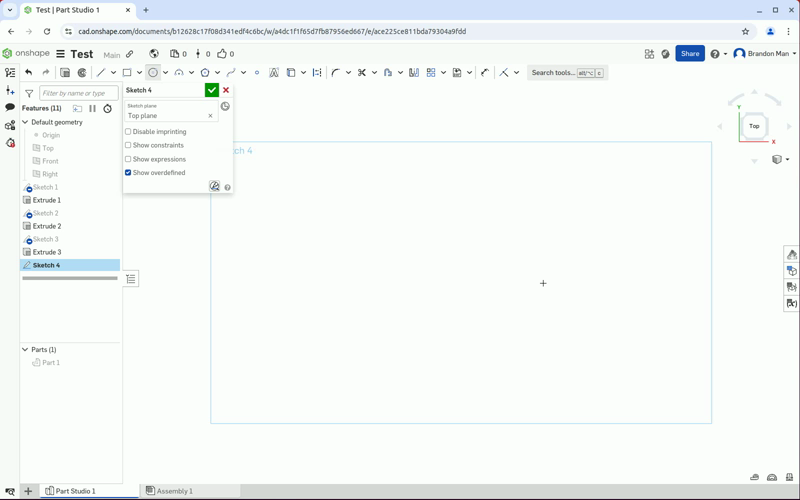
key_up(shift)
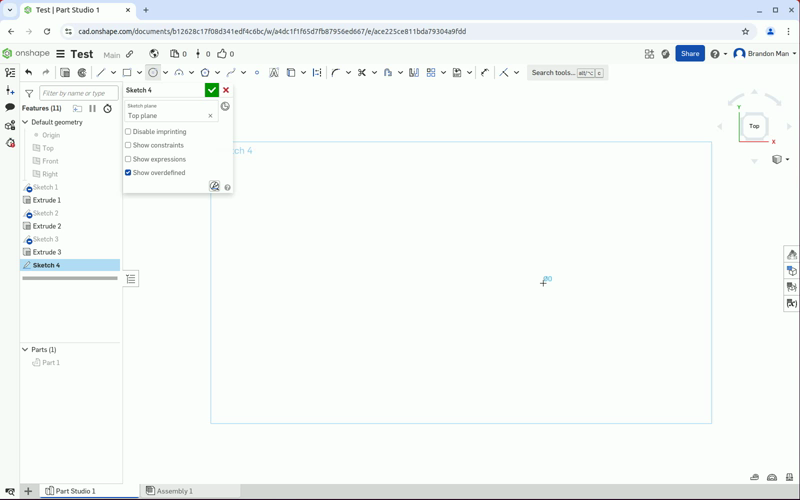
mouse_move(549, 282)
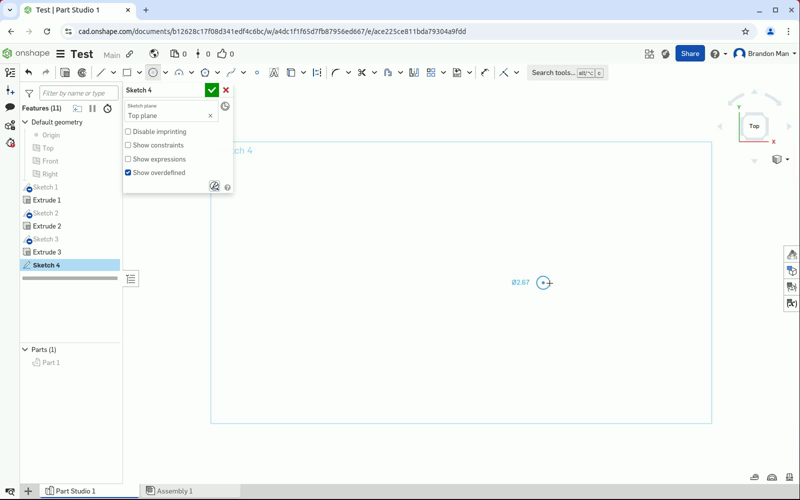
click(549, 282)
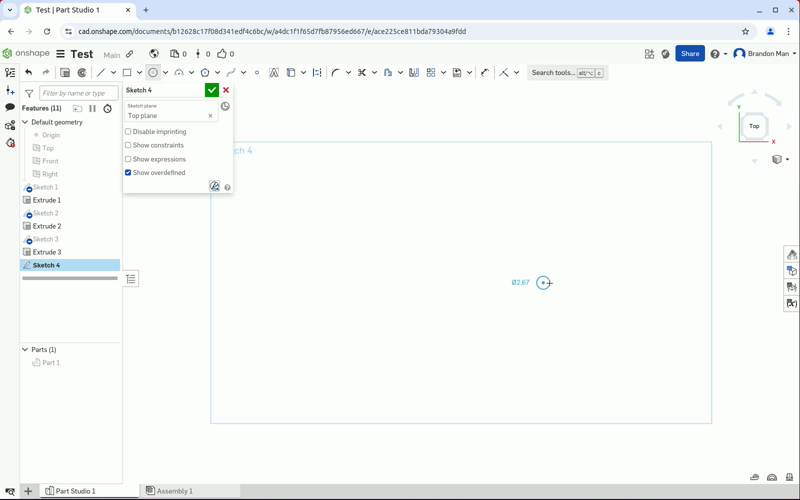
key(esc)
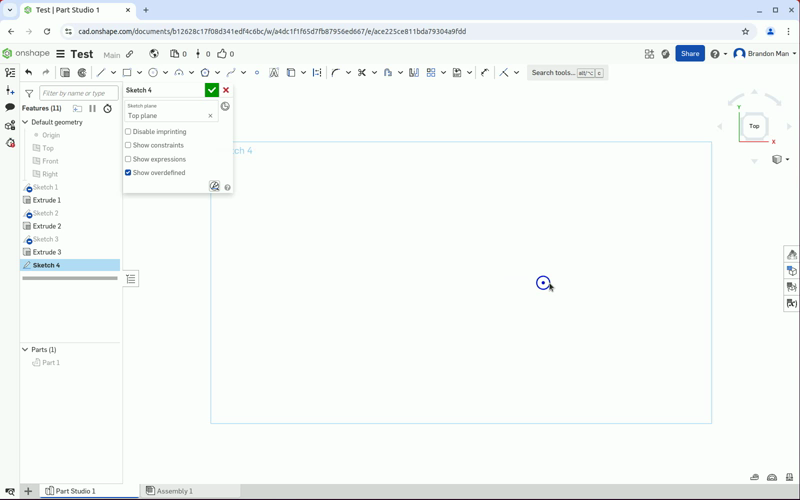
mouse_move(547, 278)
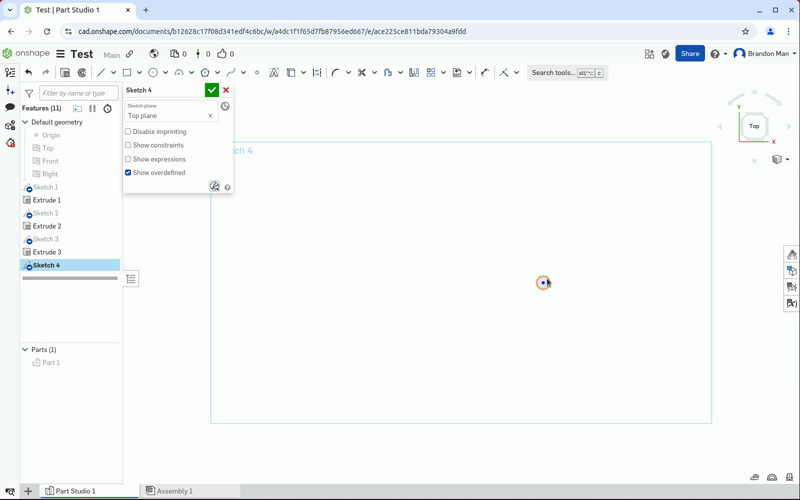
scroll(6)
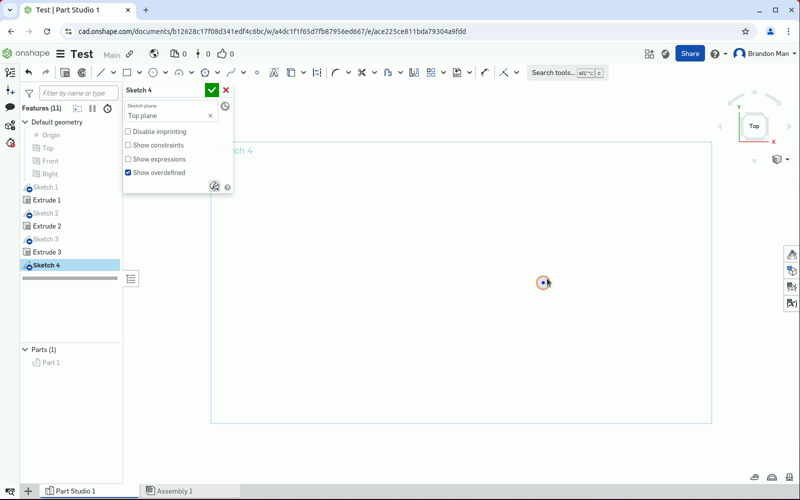
scroll(6)
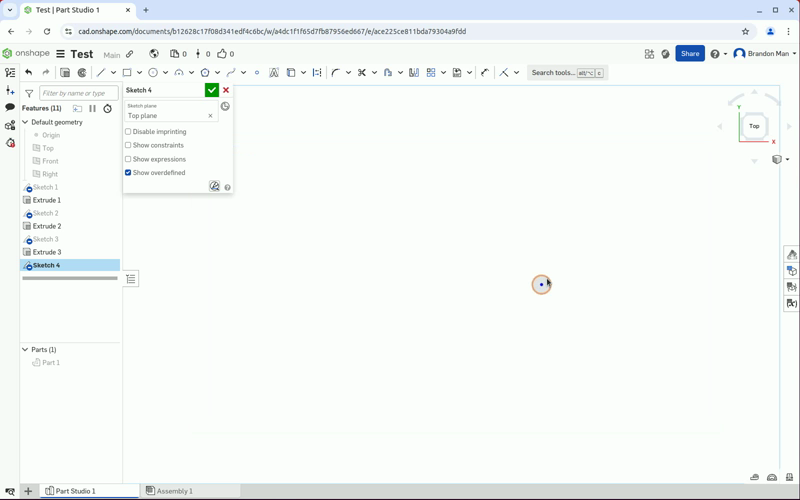
scroll(6)
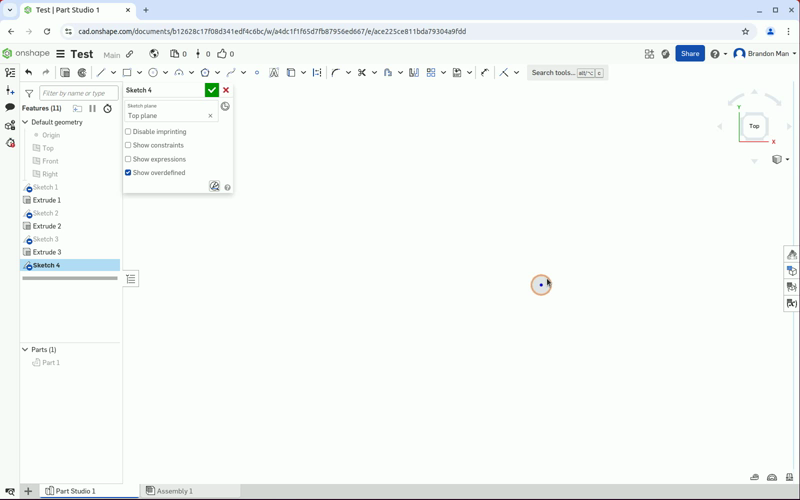
scroll(6)
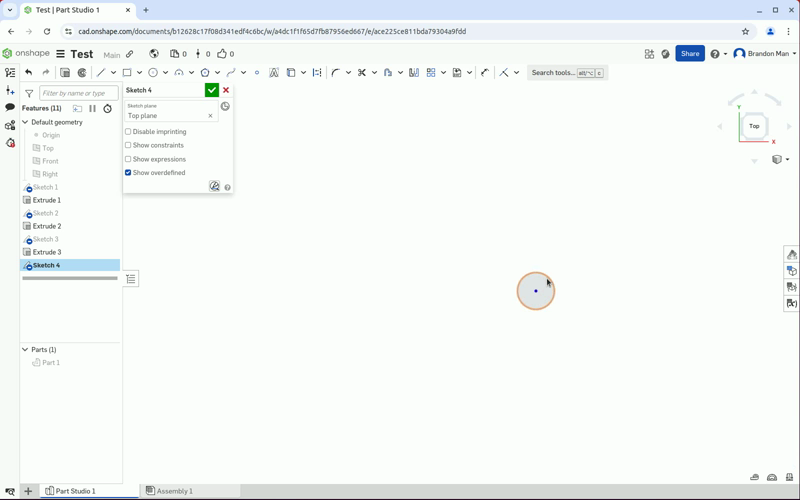
scroll(6)
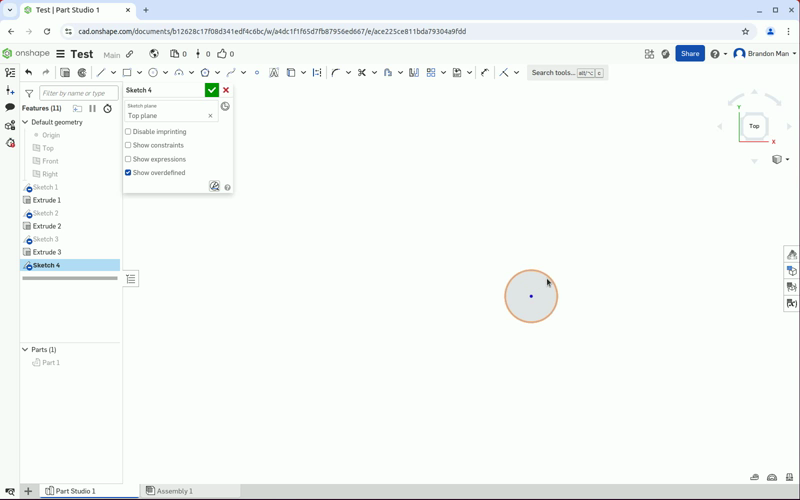
scroll(6)
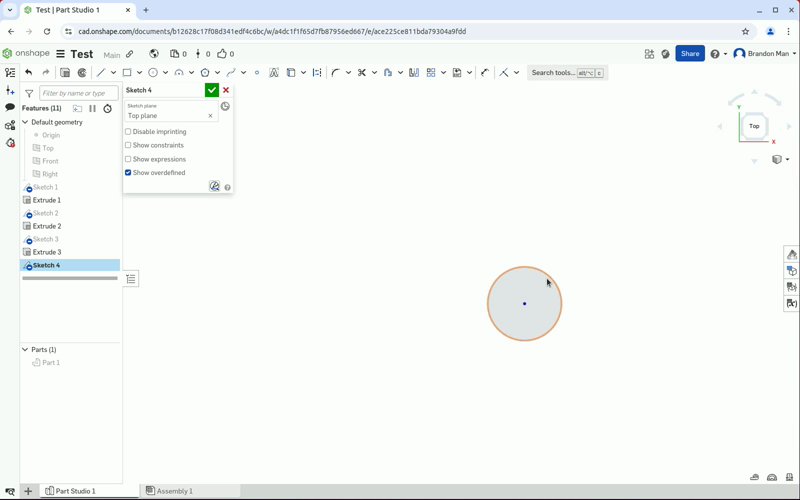
scroll(6)
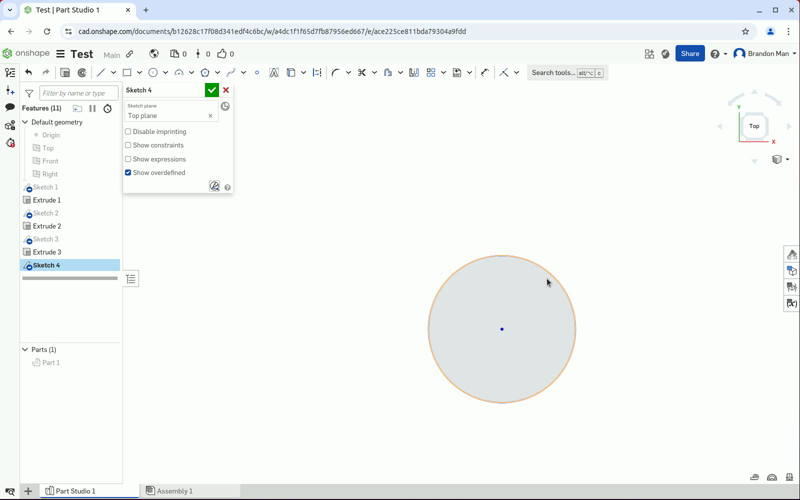
click(547, 278)
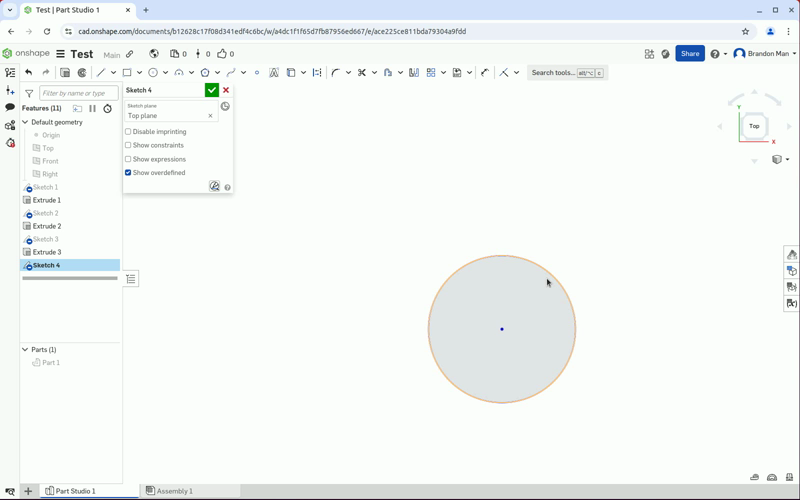
scroll(-6)
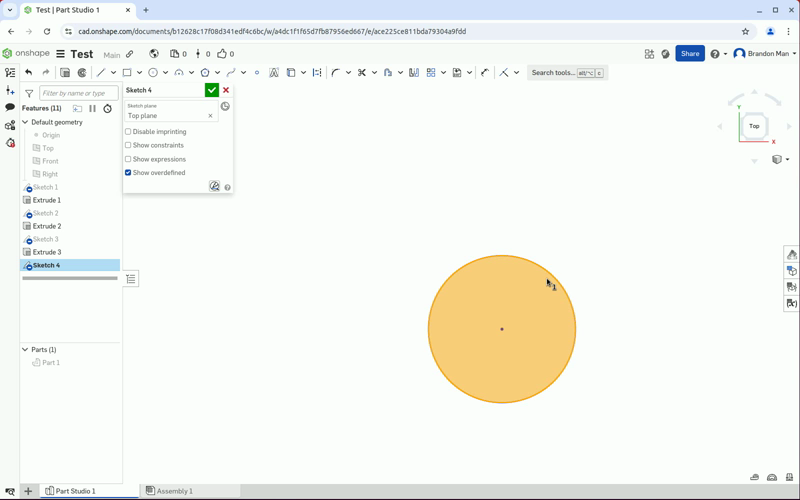
scroll(-6)
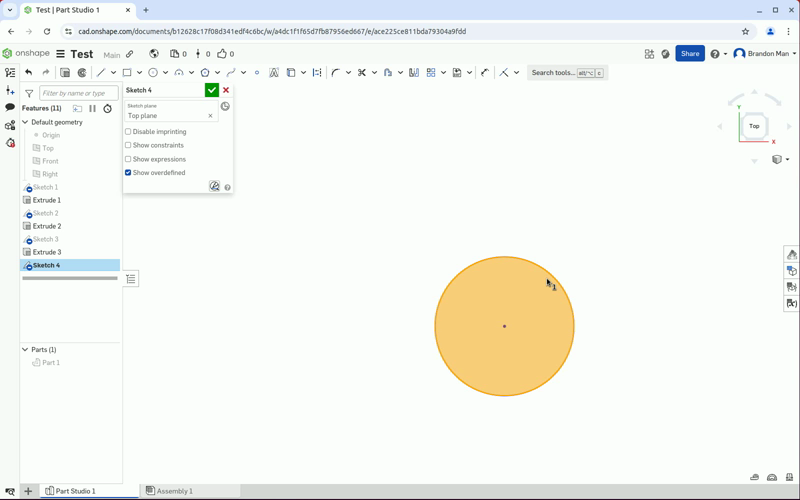
scroll(-6)
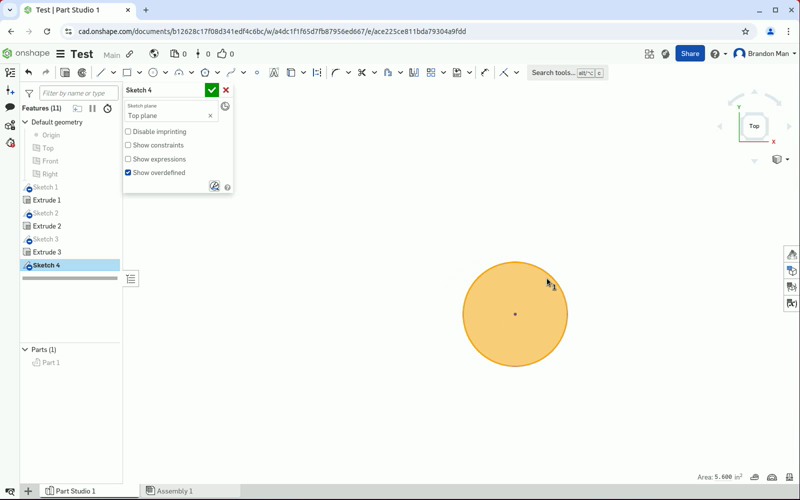
scroll(-6)
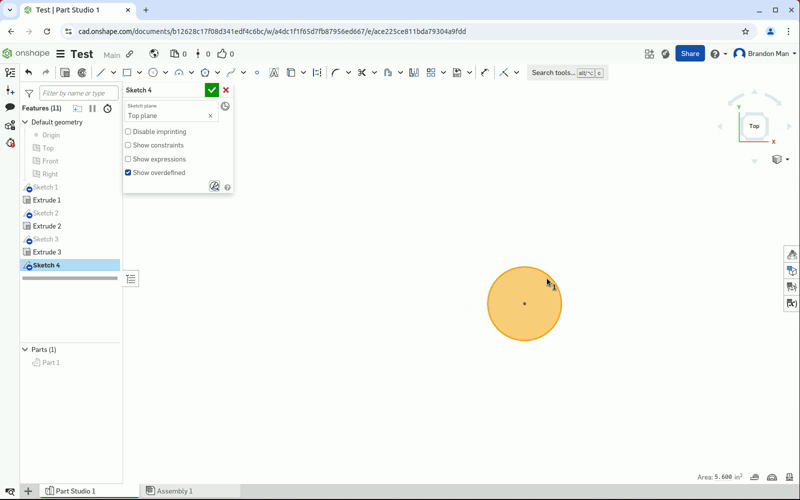
scroll(-6)
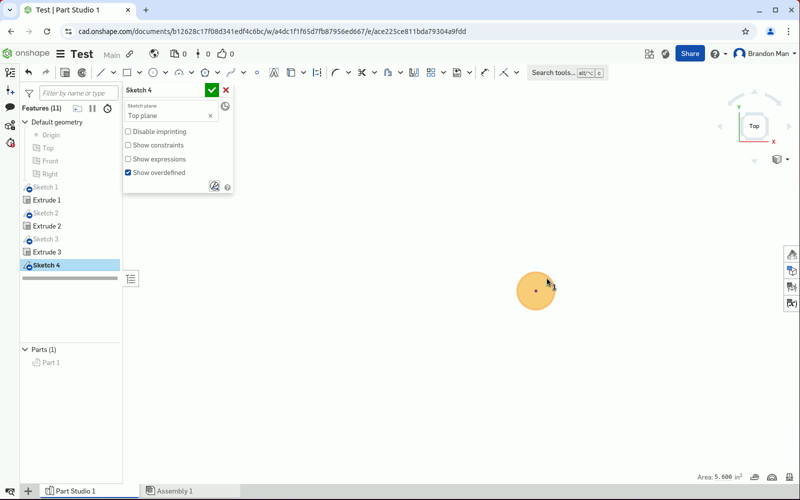
scroll(-6)
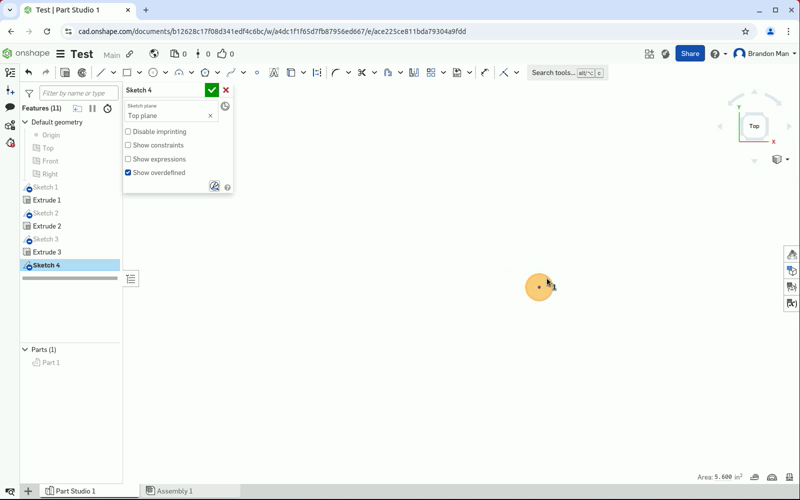
scroll(-6)
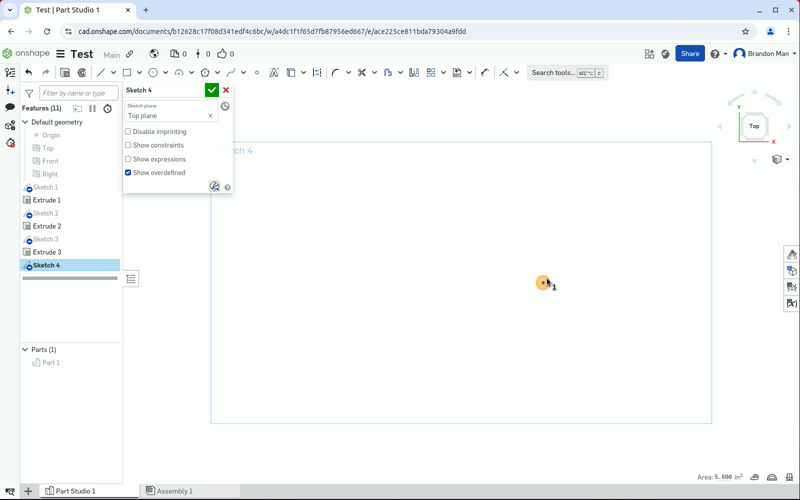
mouse_move(73, 352)
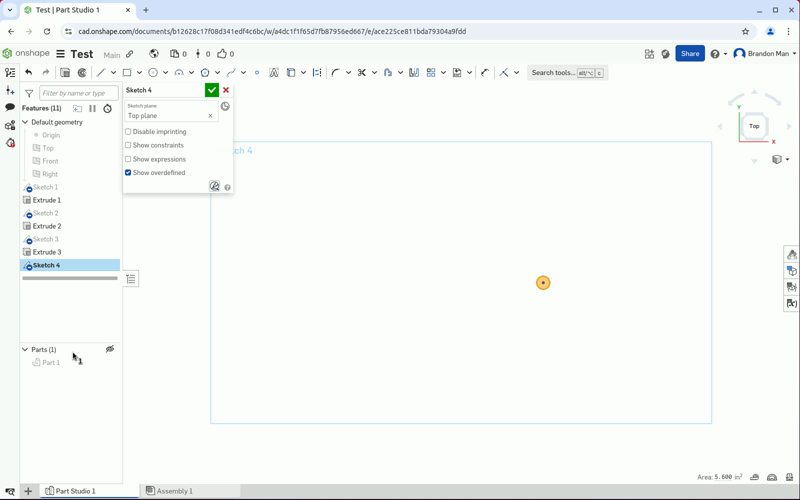
key(shift+y)
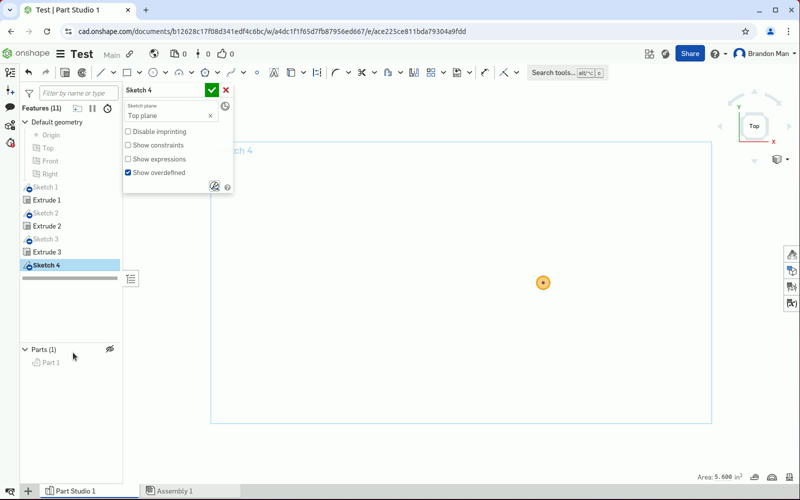
key(shift+e)
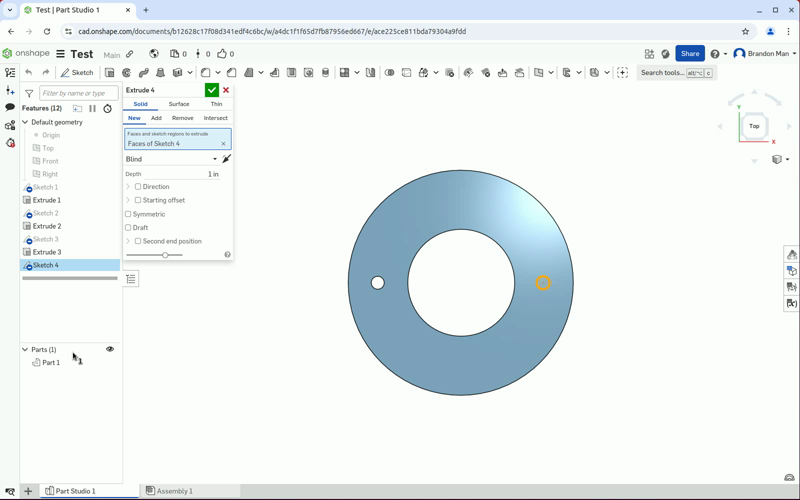
mouse_move(143, 106)
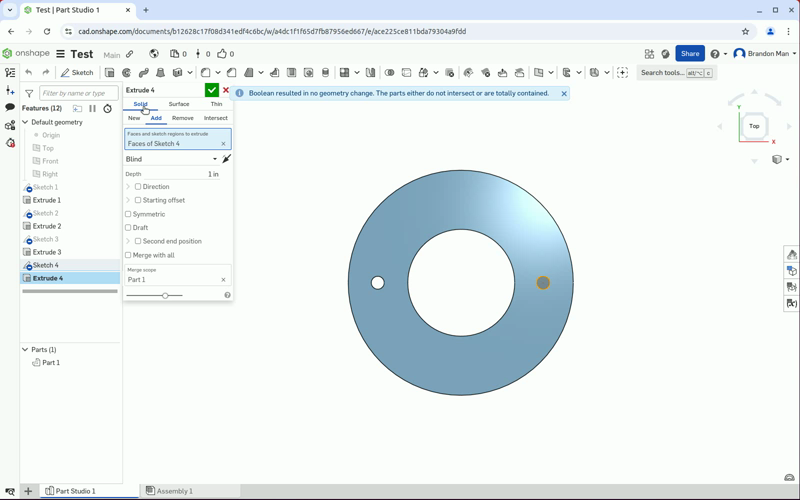
click(143, 106)
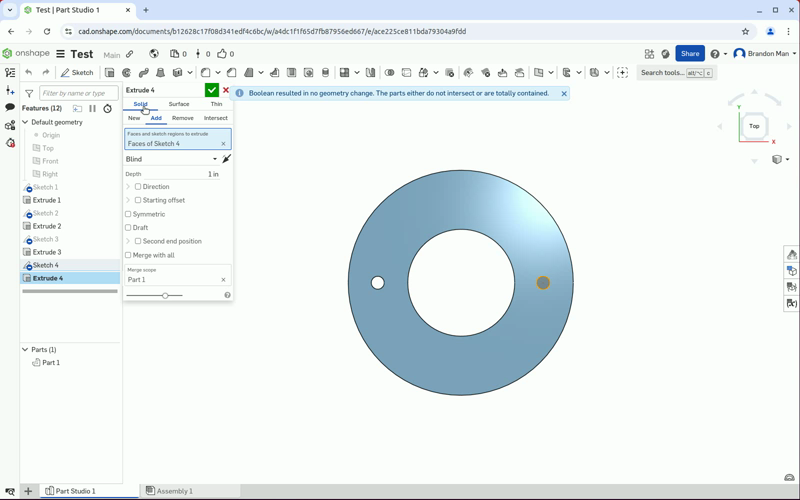
mouse_move(186, 120)
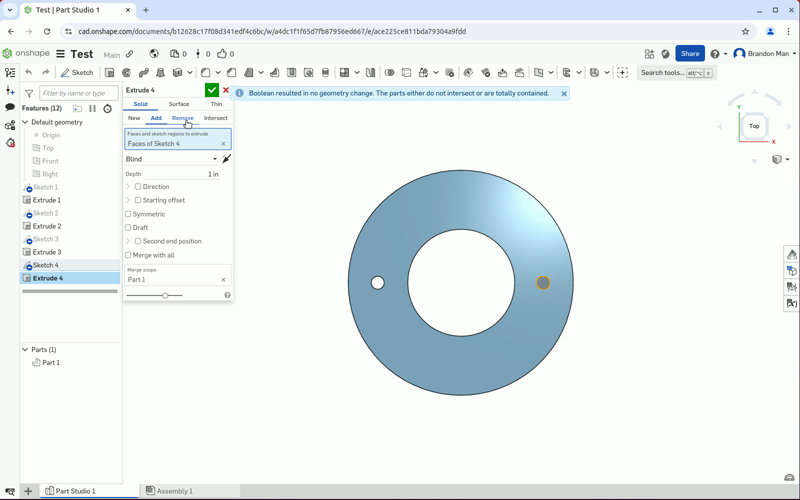
click(186, 120)
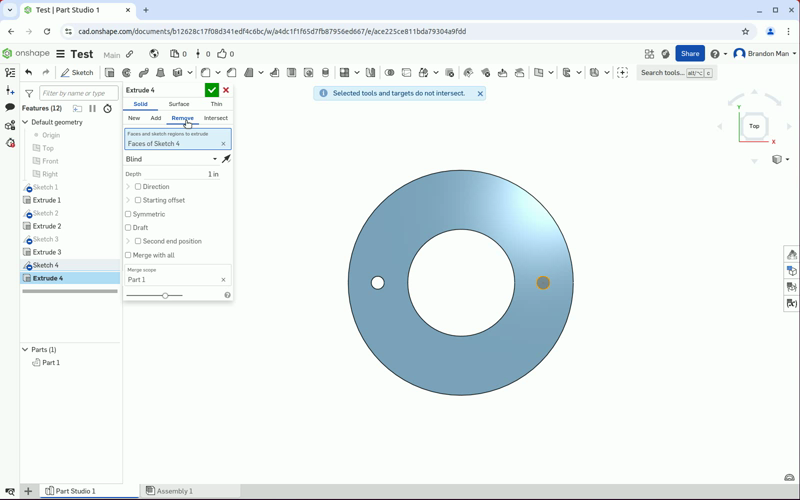
key(tab, 4)
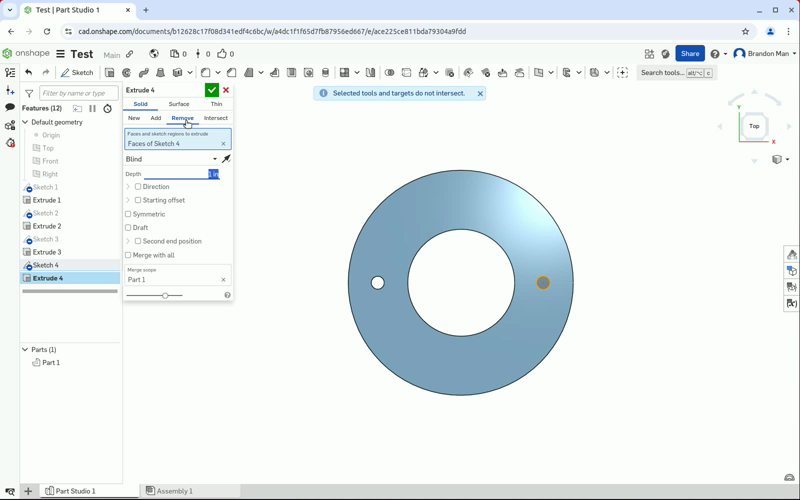
text(-23.108)
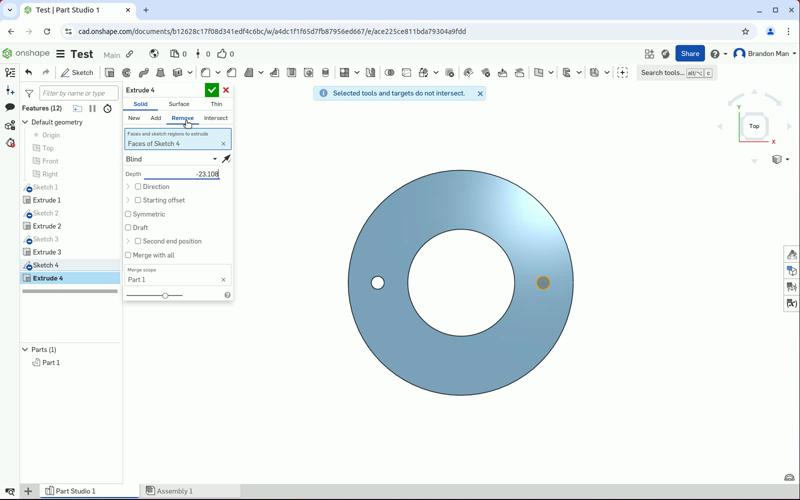
key(tab, 6)
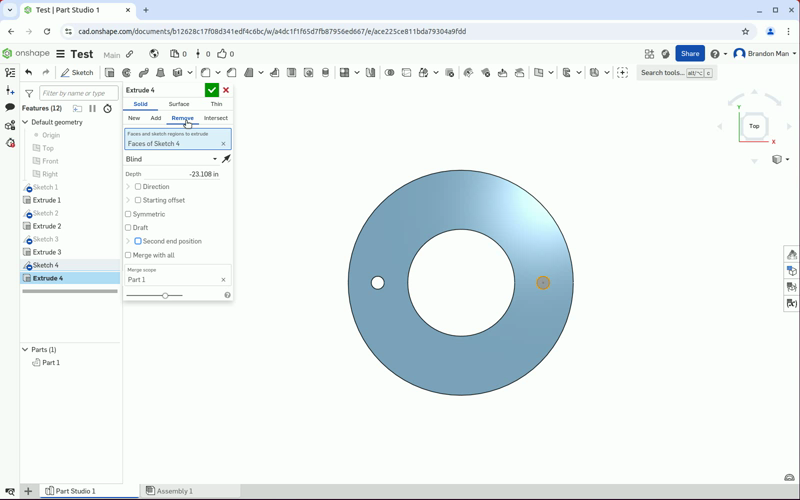
key(space)
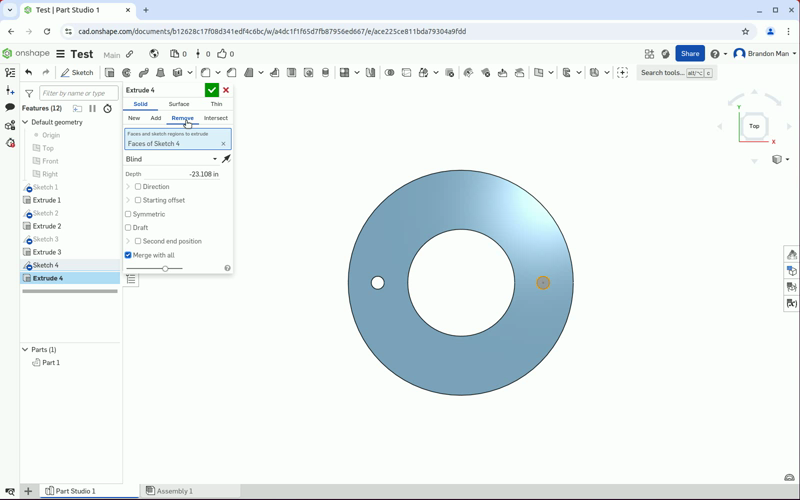
key(enter)
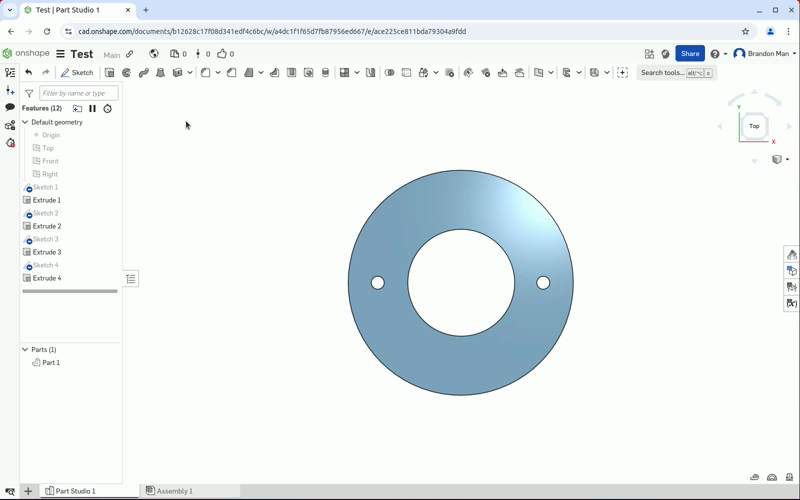
key(shift+h)
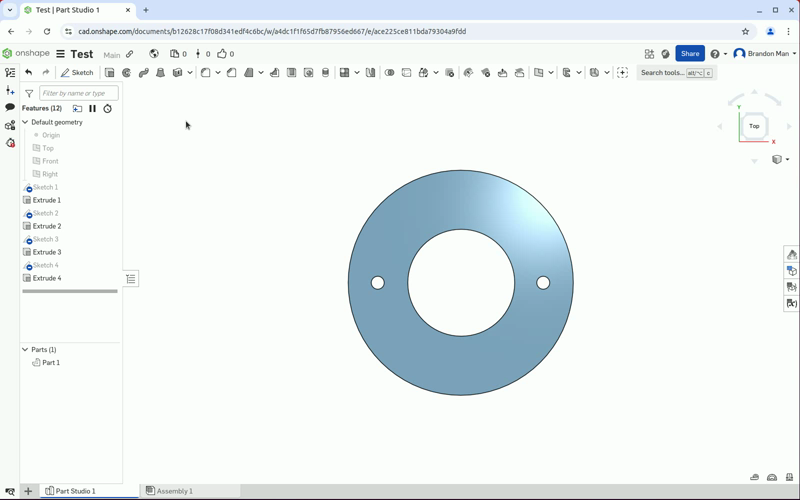
key(shift+h)
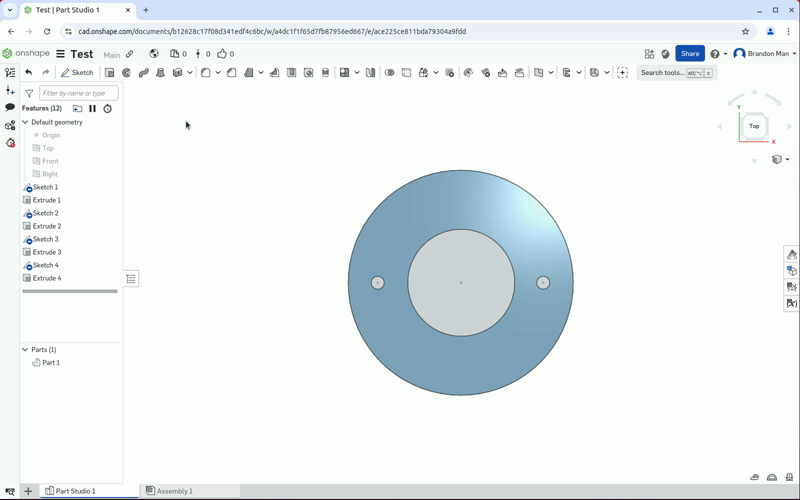
key(shift+7)
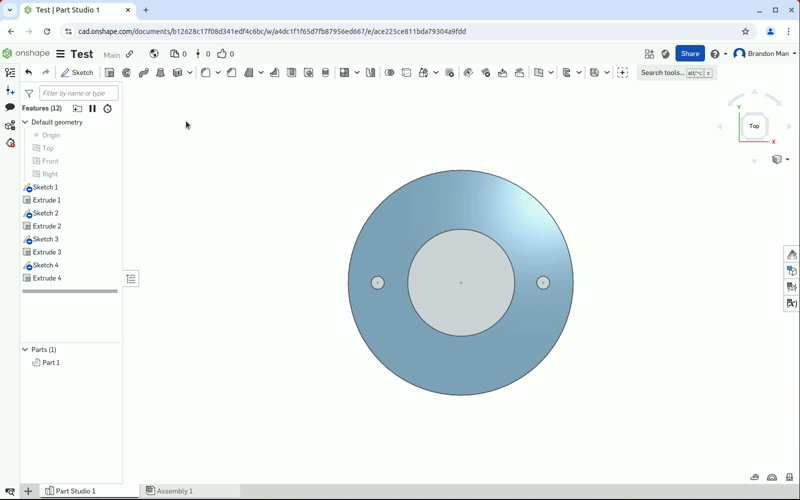
key(up, 3)
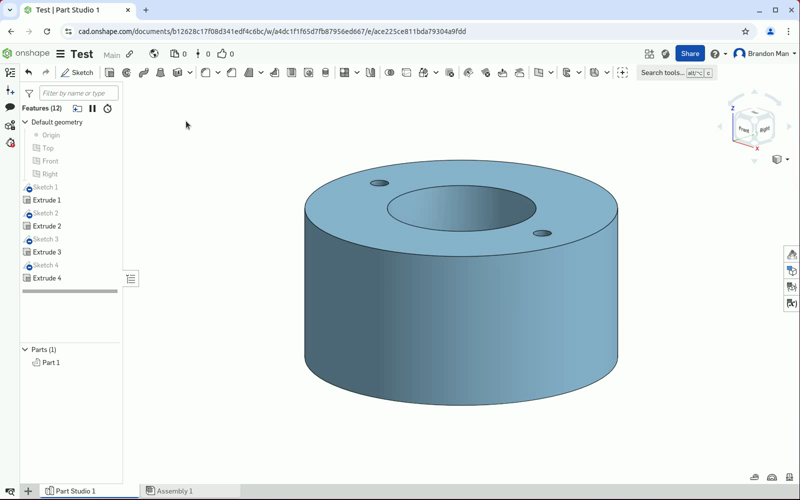
key(left, 3)
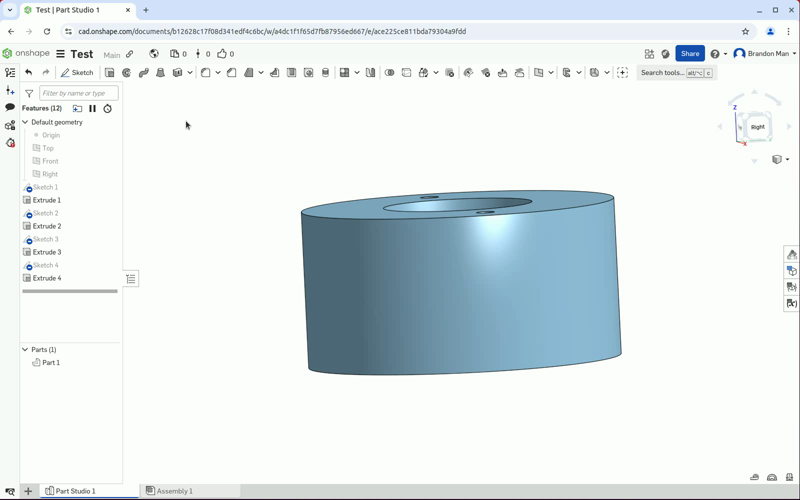
key(right, 3)
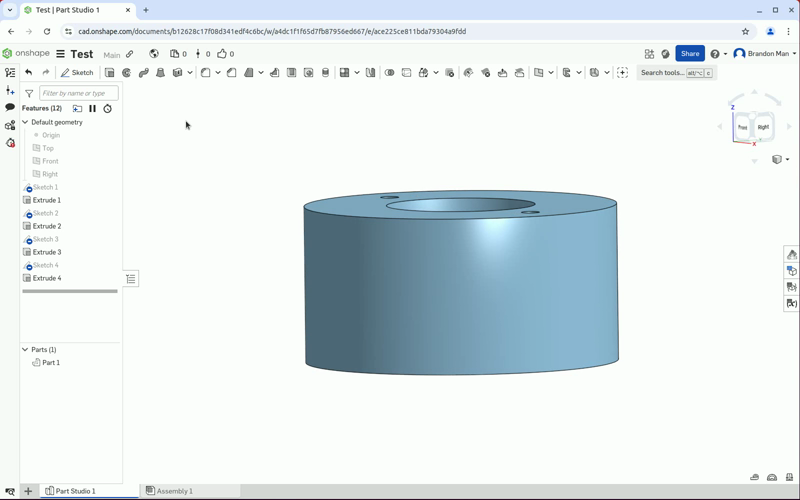
key(down, 3)
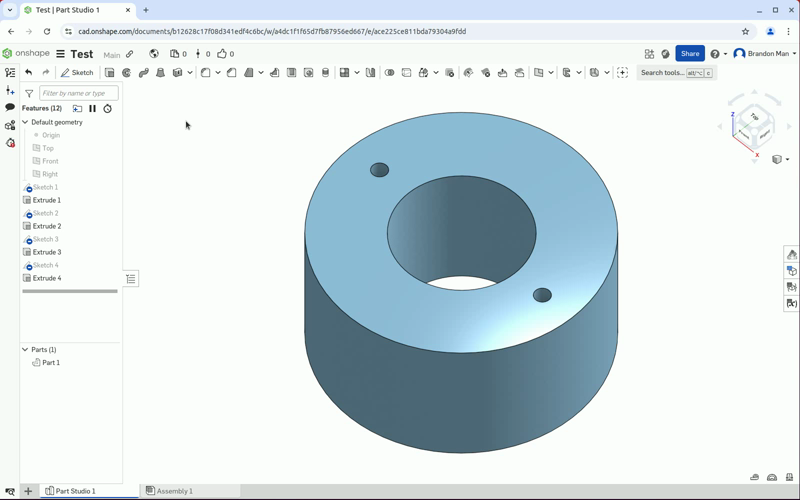
mouse_move(73, 189)
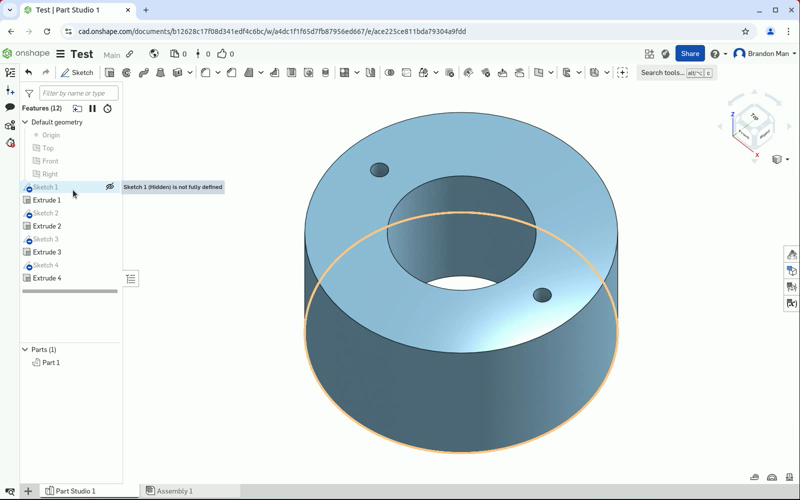
click(73, 189)